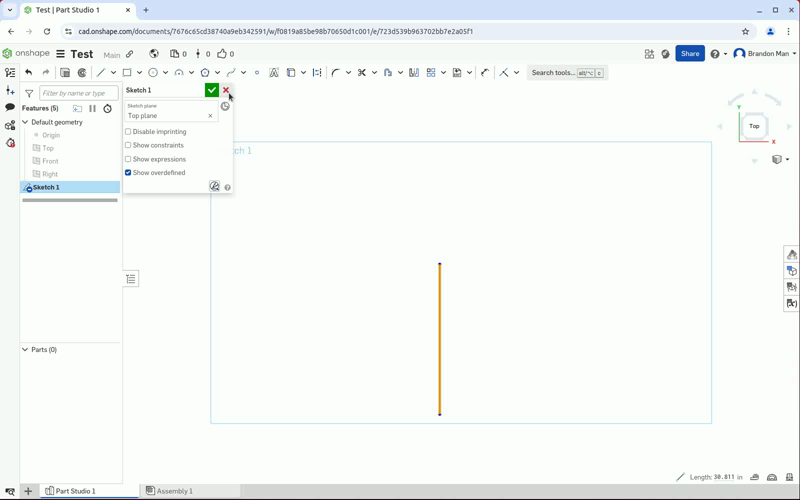
key(shift+h)
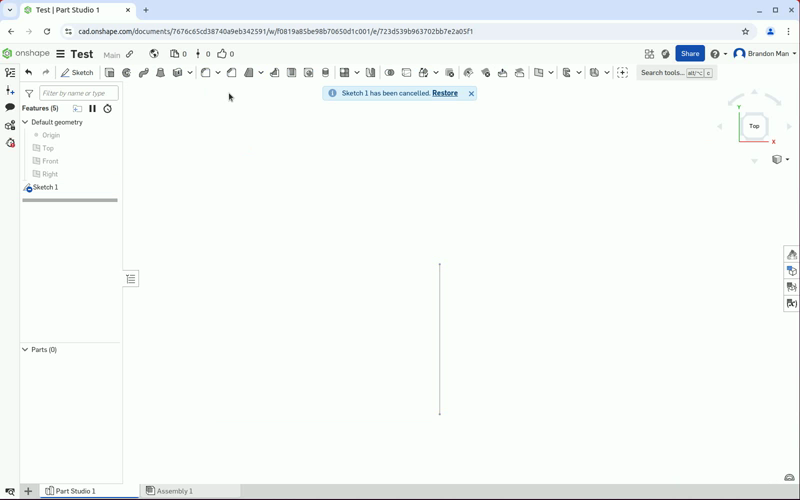
key(shift+s)
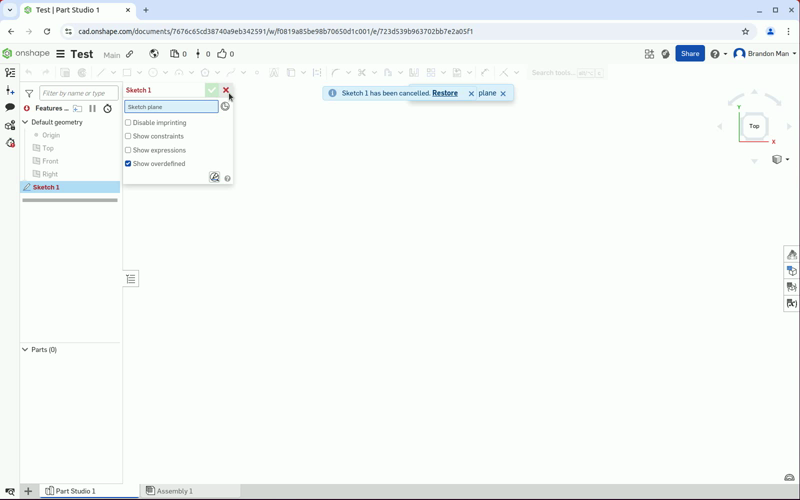
mouse_move(73, 150)
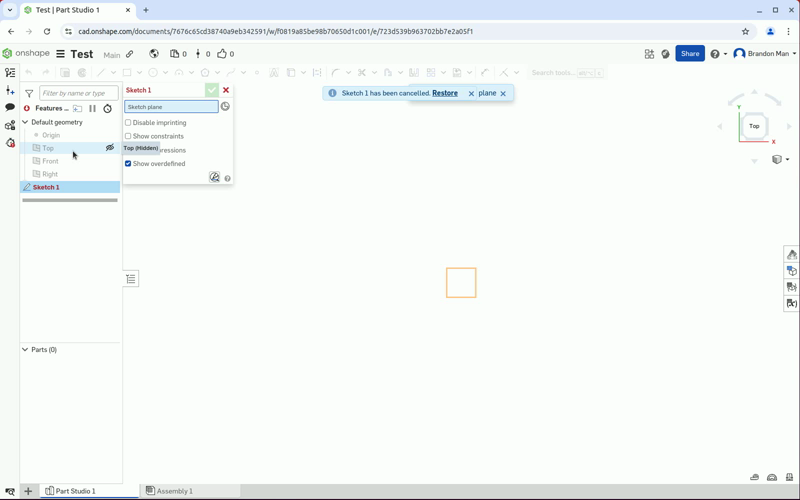
click(73, 150)
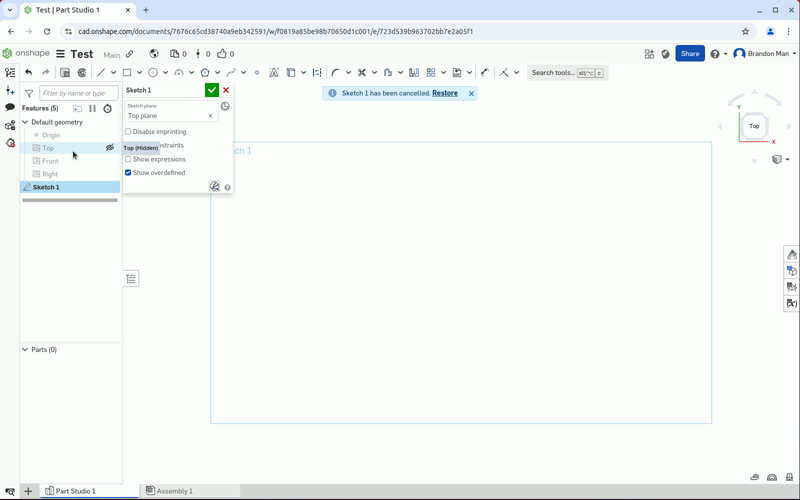
mouse_move(73, 352)
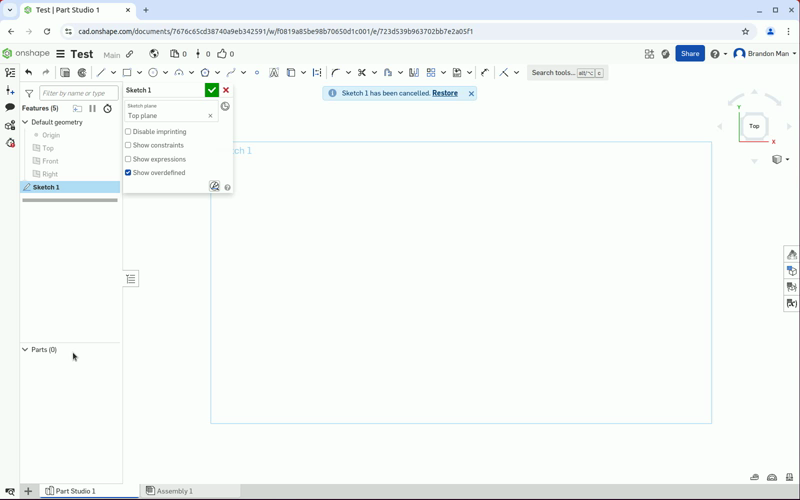
key(y)
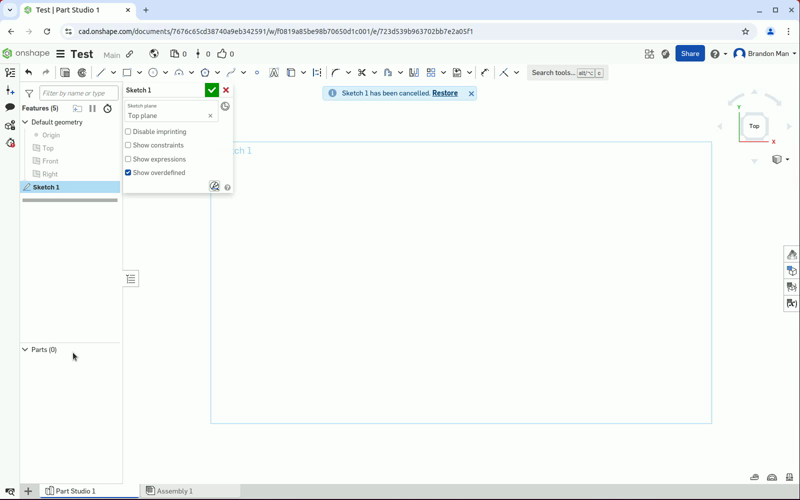
key(l)
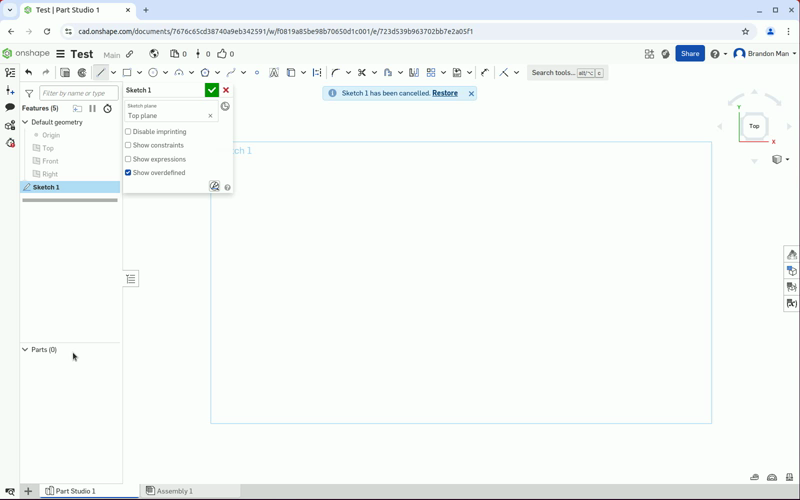
key_down(shift)
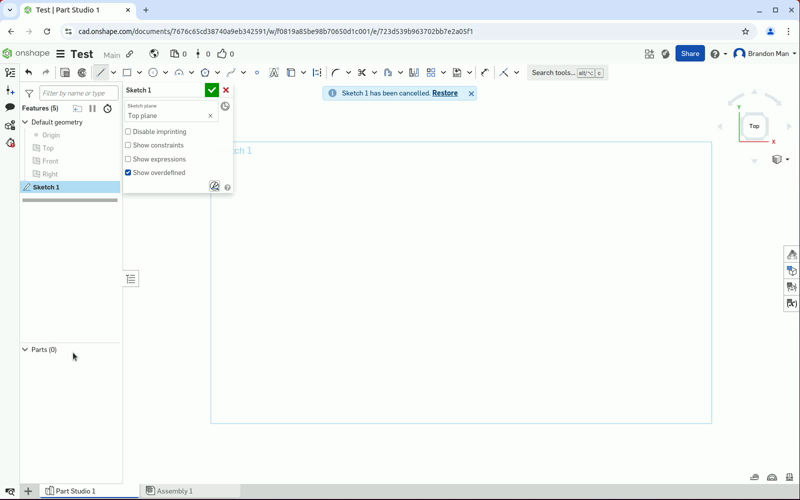
mouse_move(414, 328)
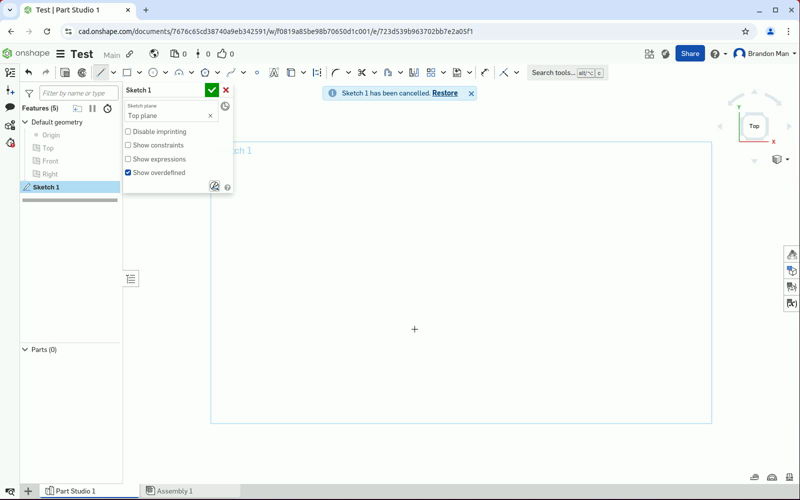
click(414, 328)
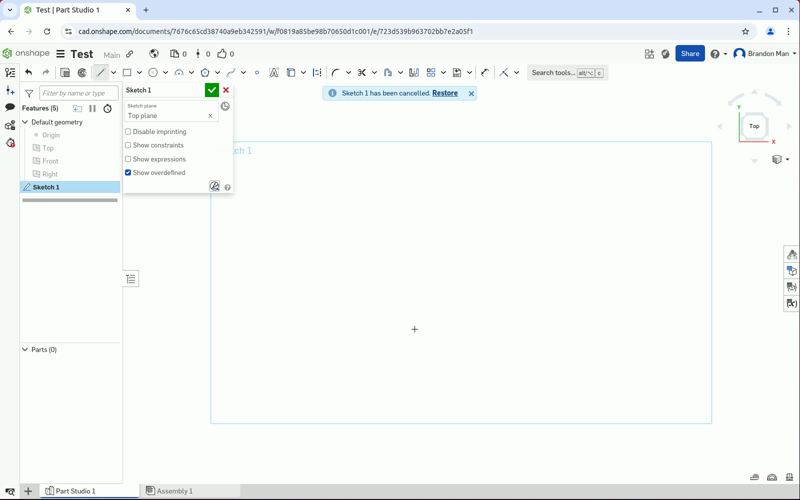
key_up(shift)
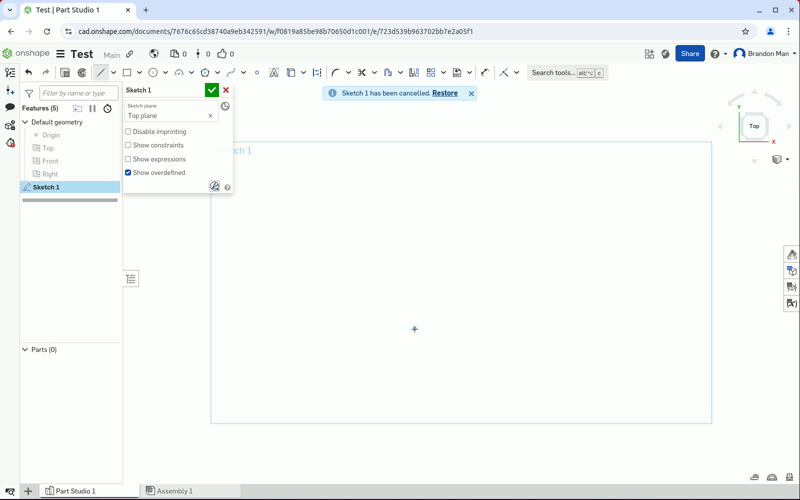
key_down(shift)
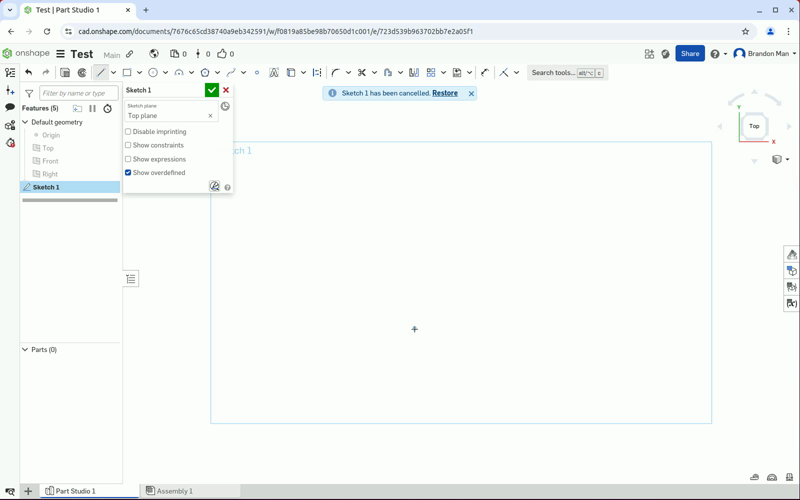
mouse_move(516, 328)
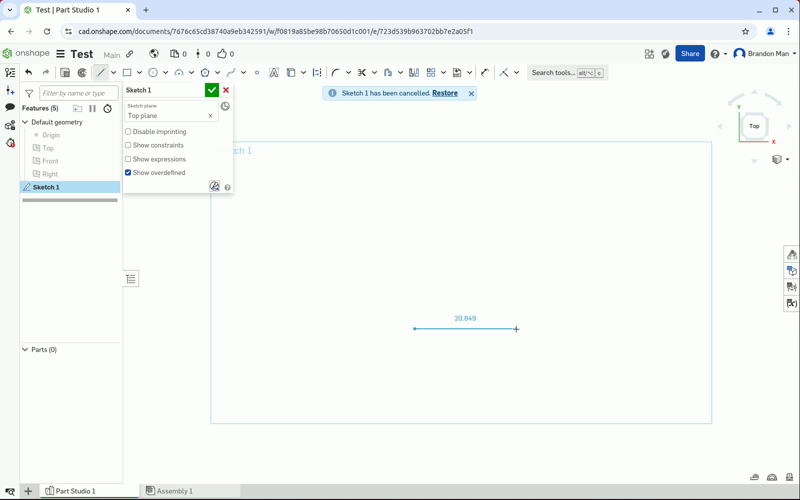
click(516, 328)
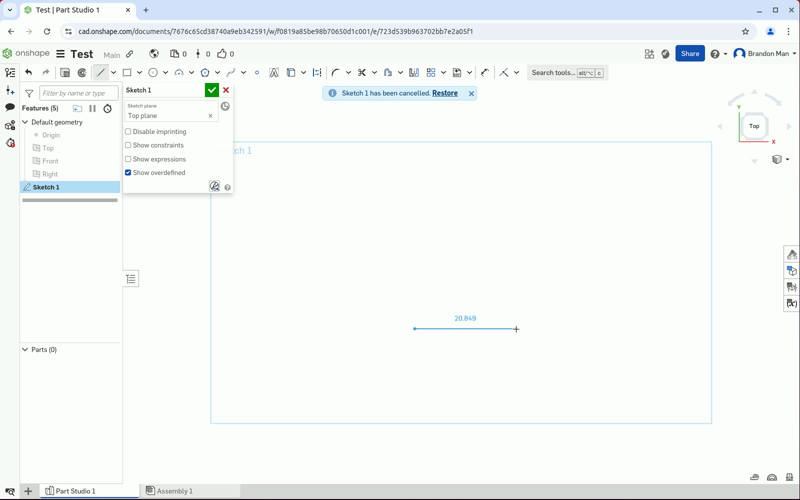
key_up(shift)
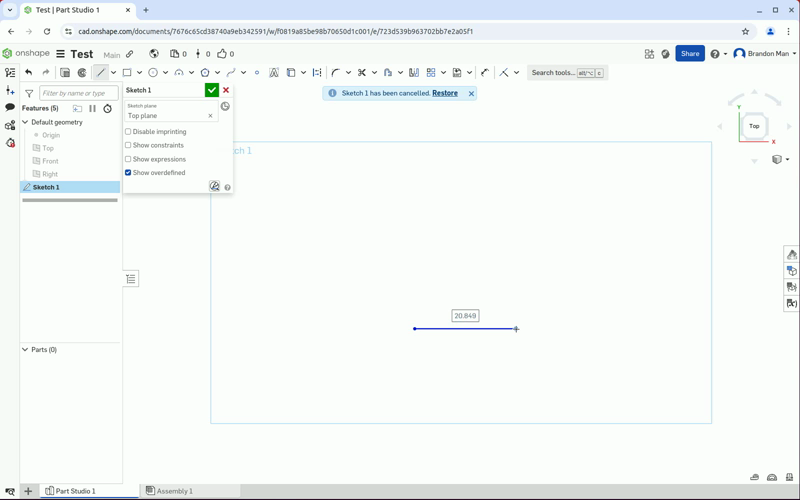
key_down(shift)
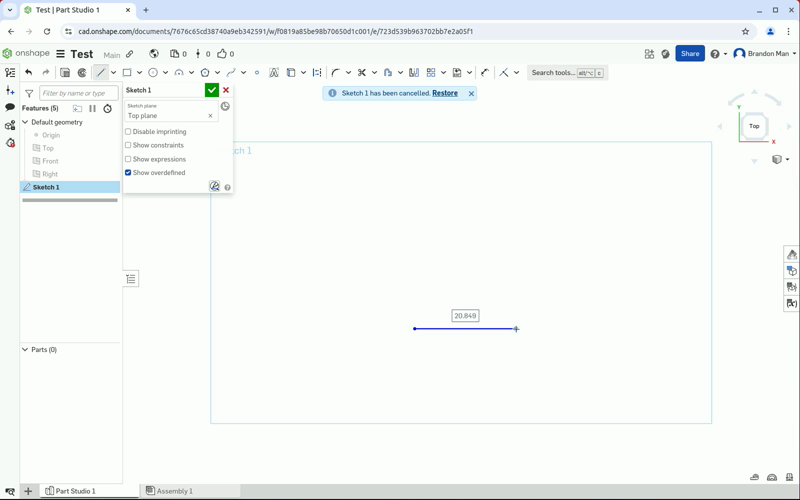
mouse_move(516, 170)
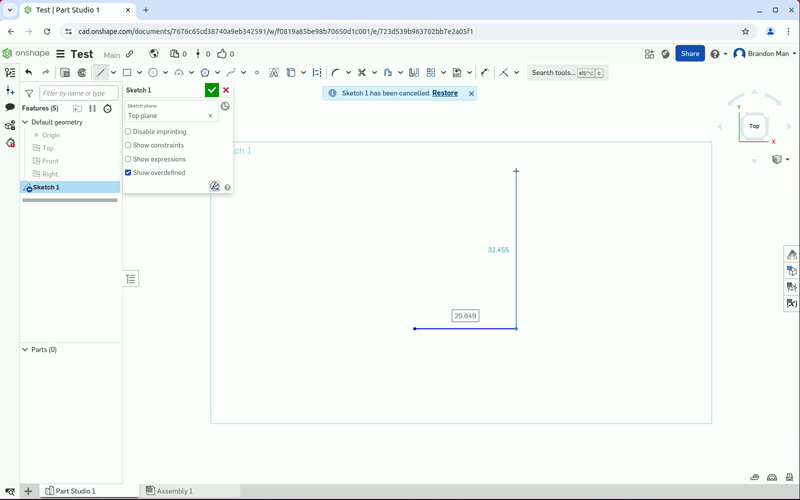
click(516, 170)
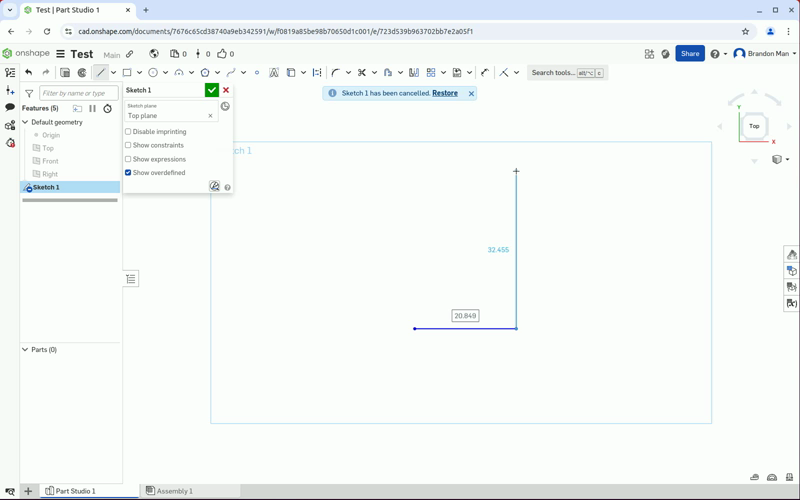
key_up(shift)
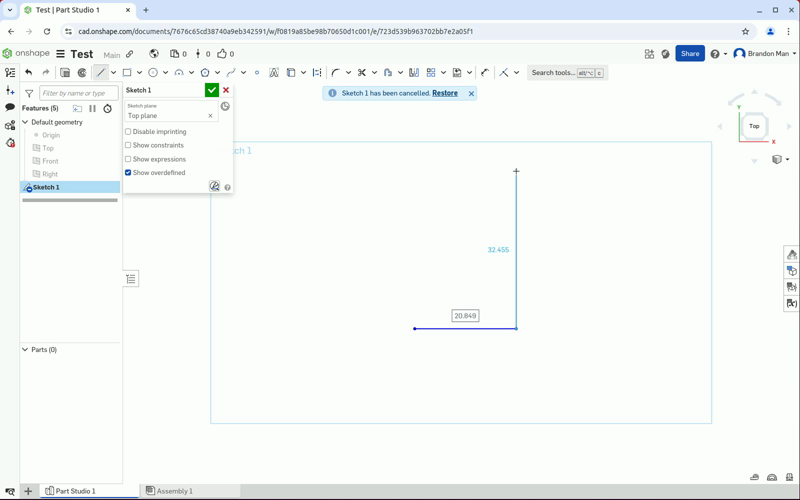
key_down(shift)
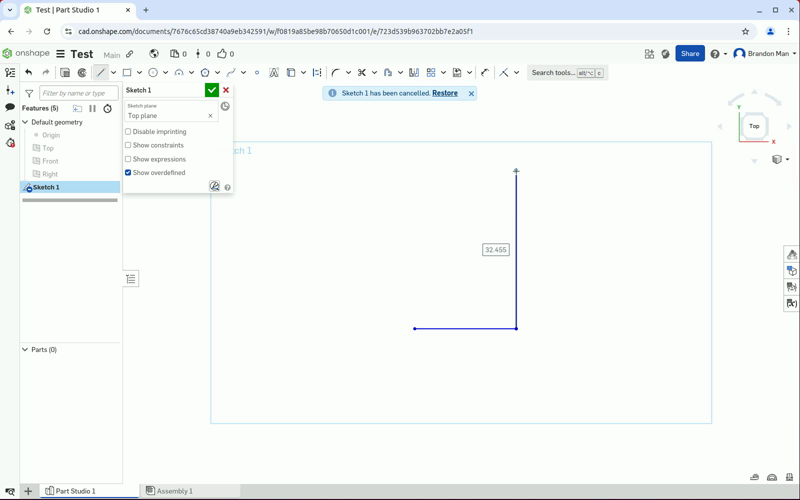
mouse_move(414, 170)
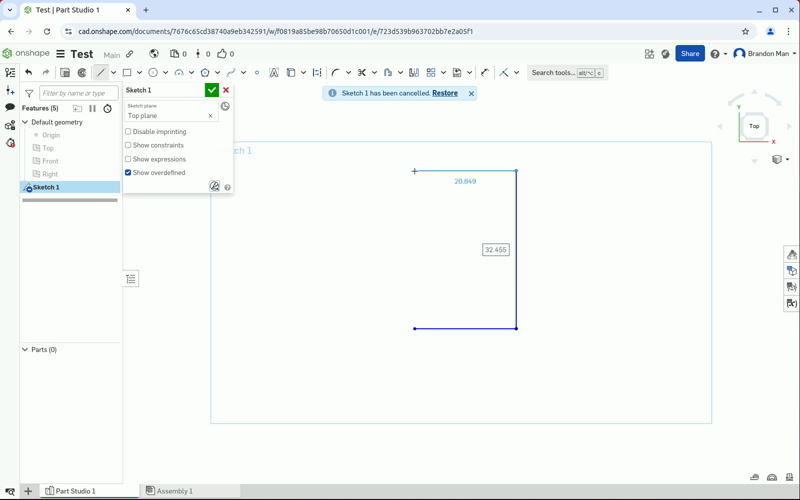
click(414, 170)
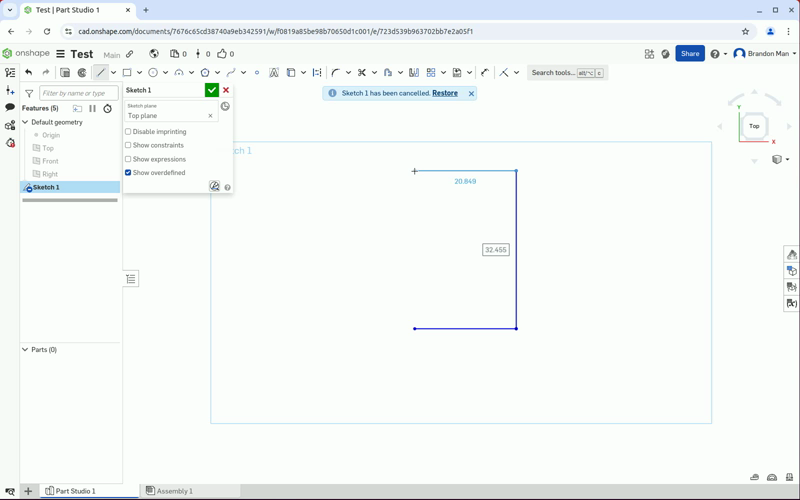
key_up(shift)
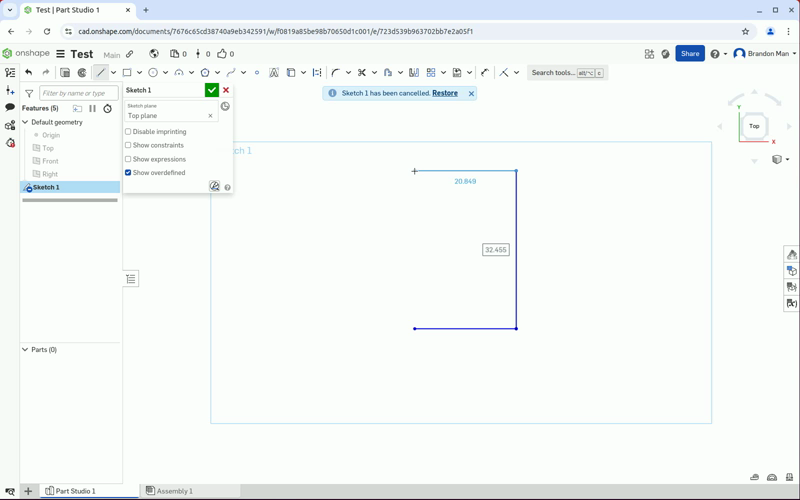
key_down(shift)
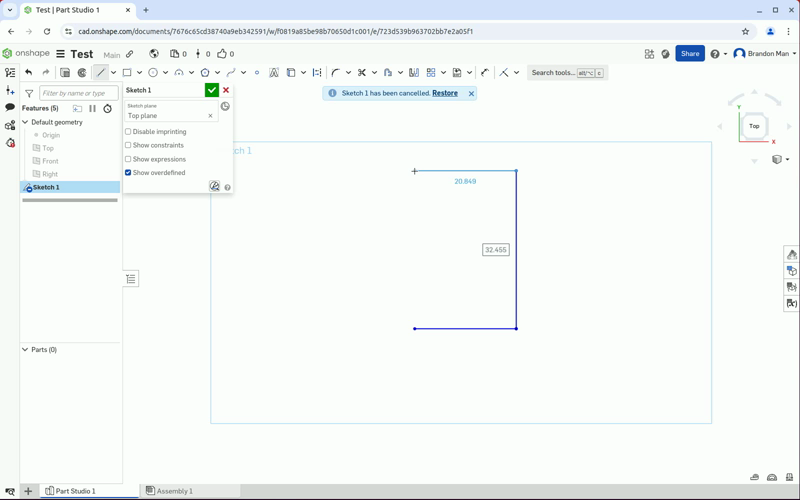
mouse_move(414, 328)
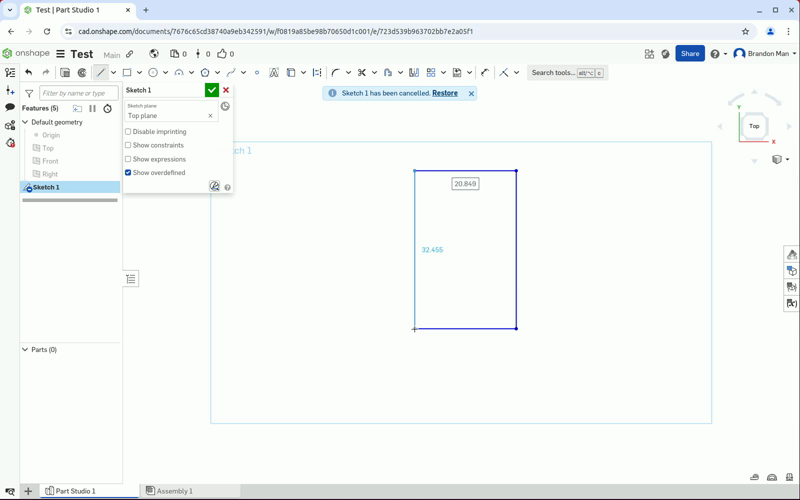
key_up(shift)
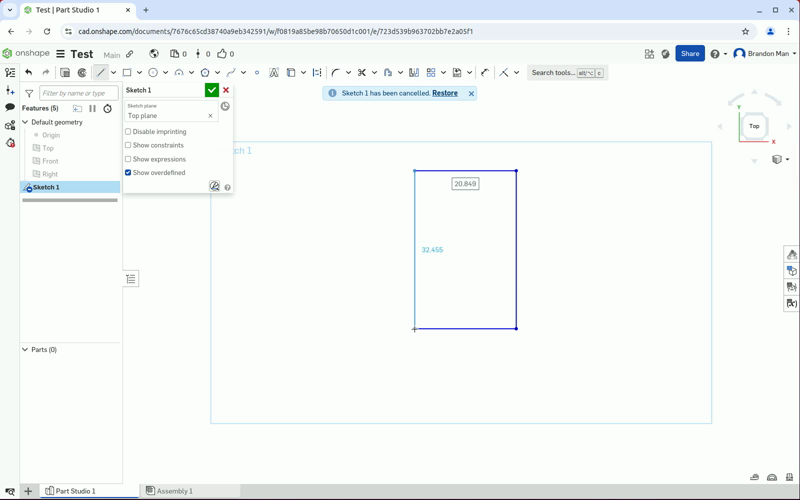
click(414, 328)
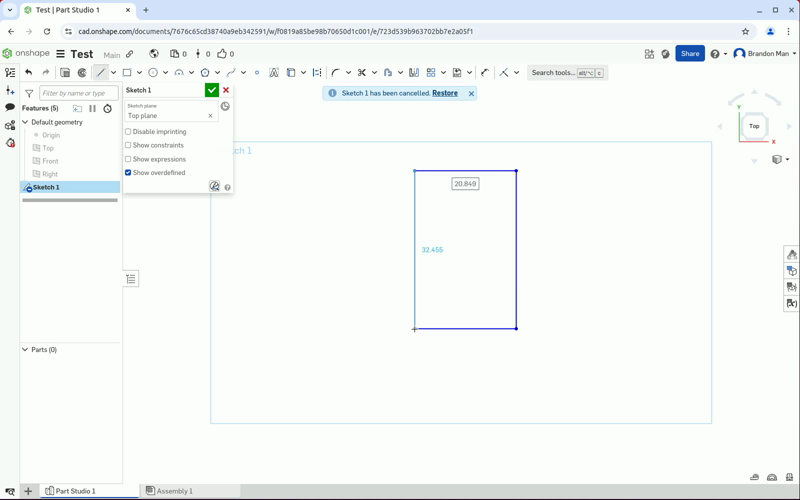
key(esc)
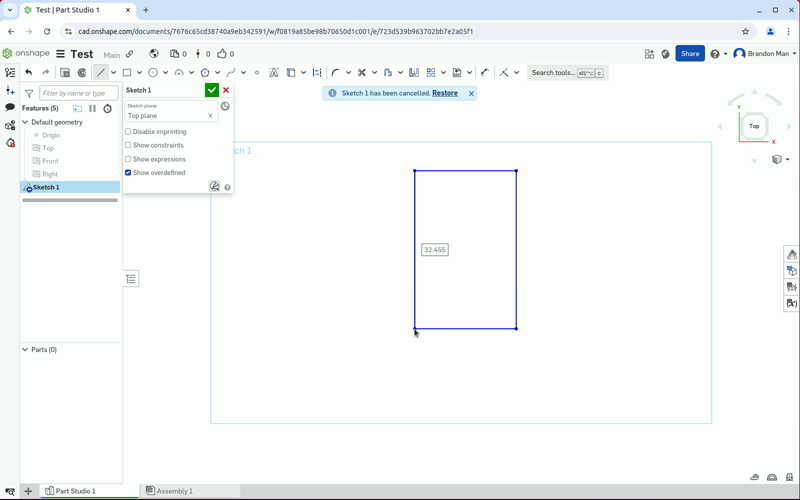
key(l)
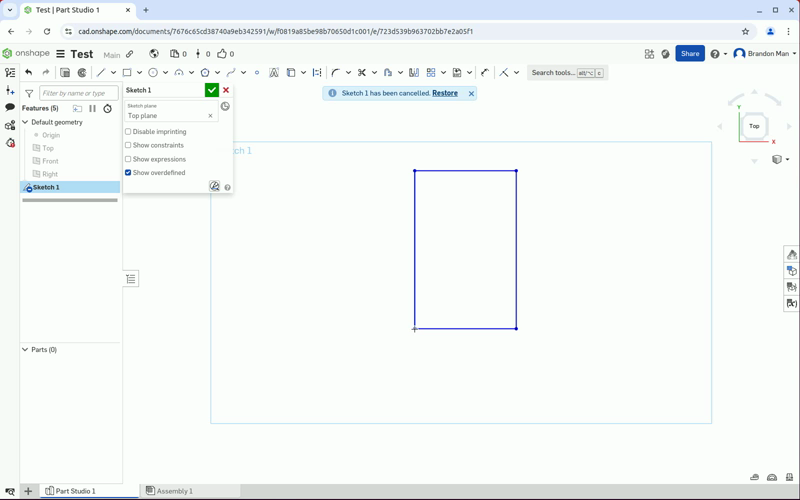
key_down(shift)
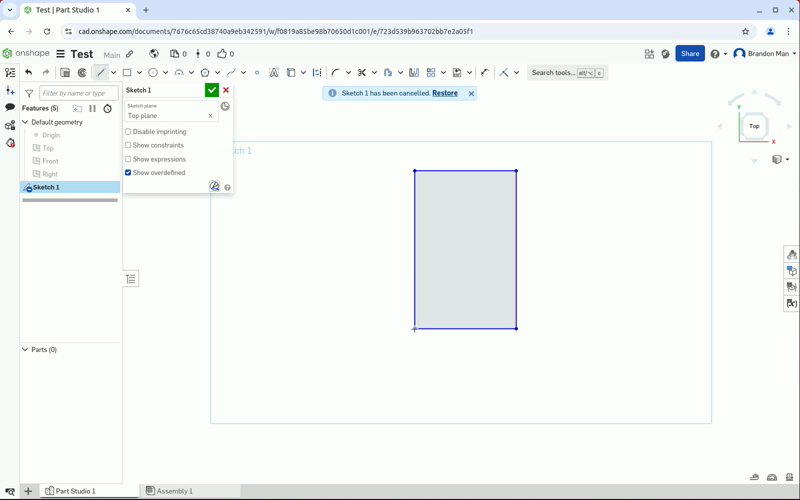
mouse_move(426, 320)
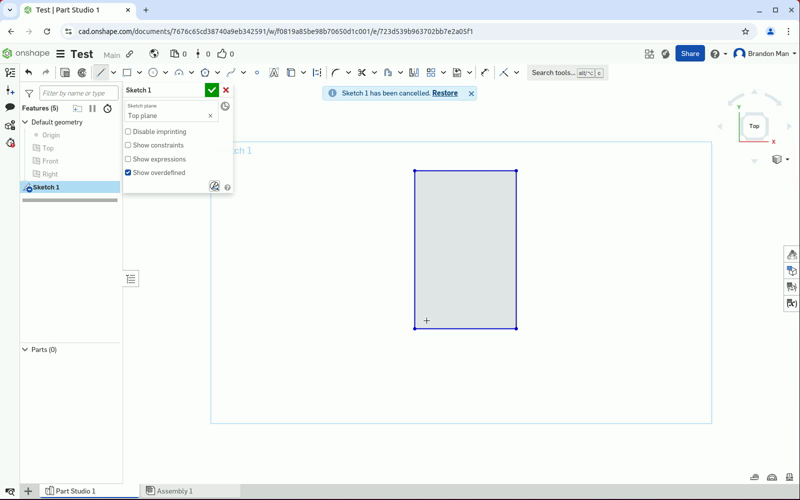
click(426, 320)
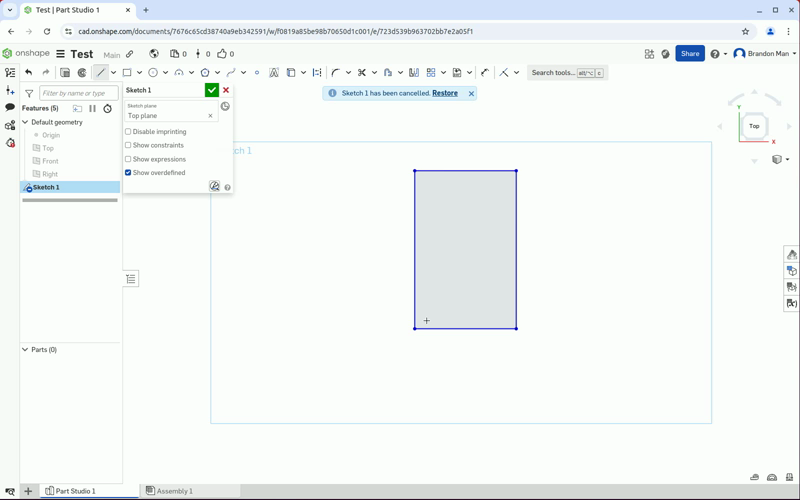
key_up(shift)
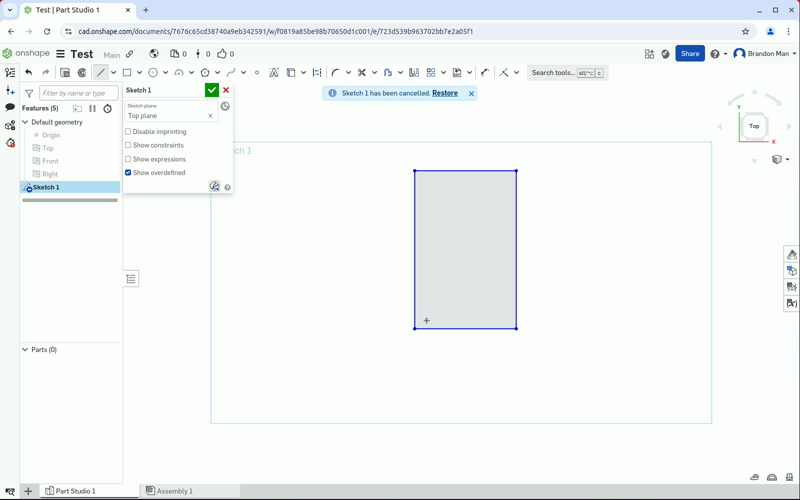
key_down(shift)
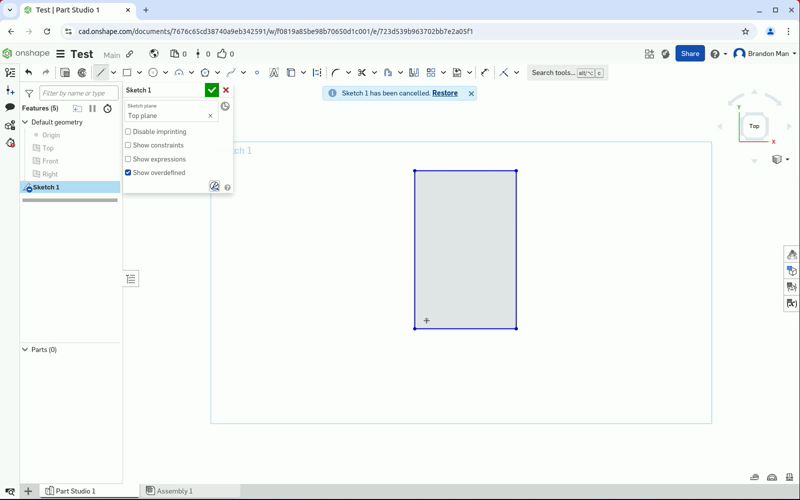
mouse_move(507, 320)
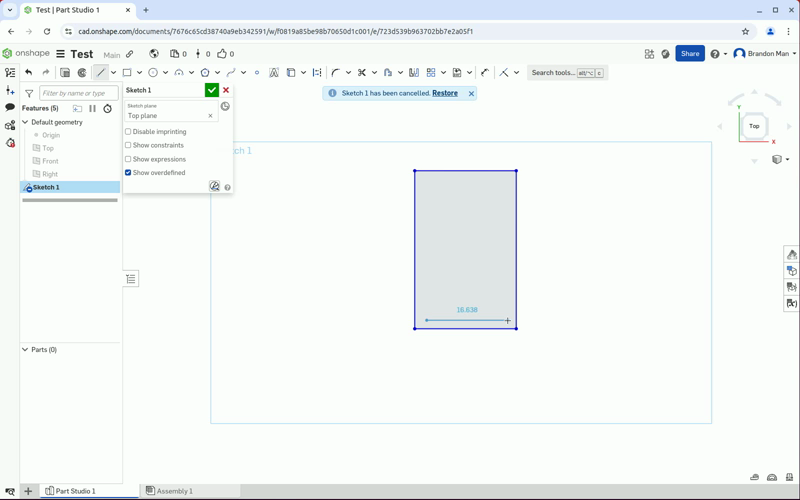
click(507, 320)
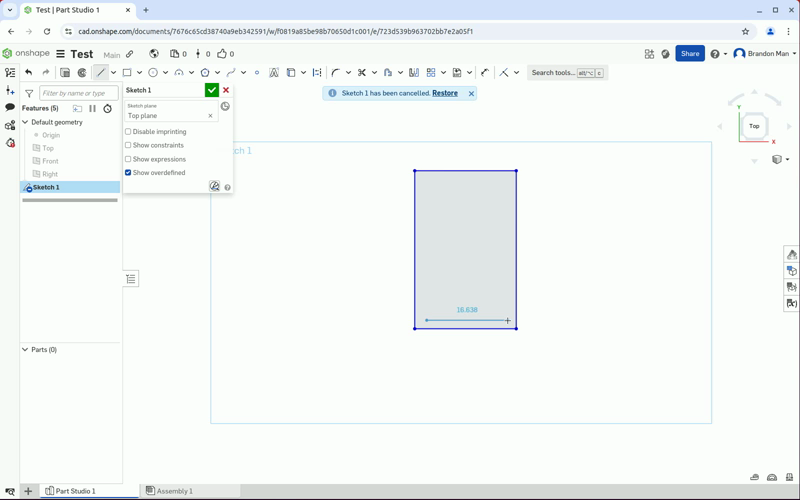
key_up(shift)
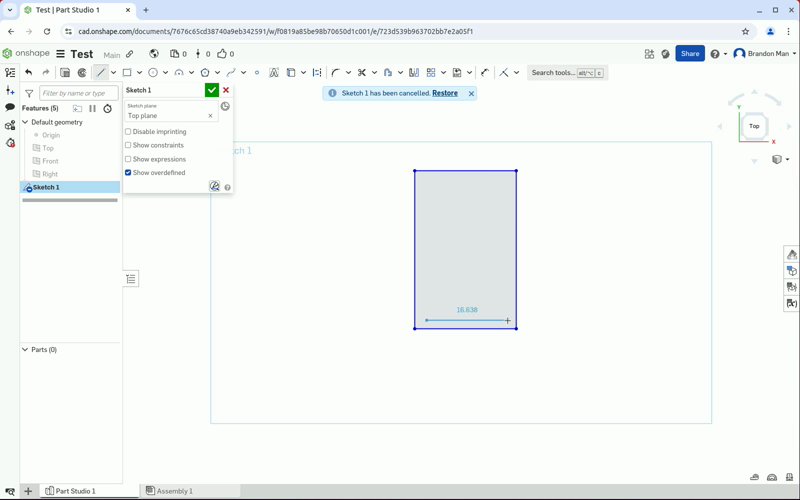
key_down(shift)
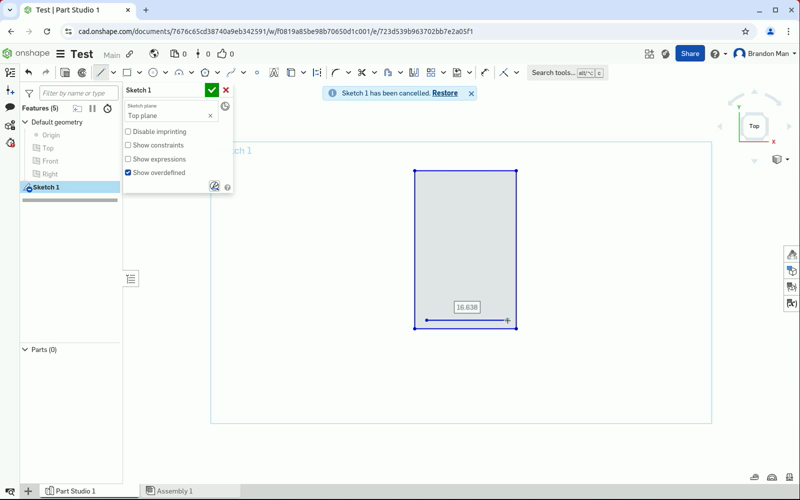
mouse_move(507, 177)
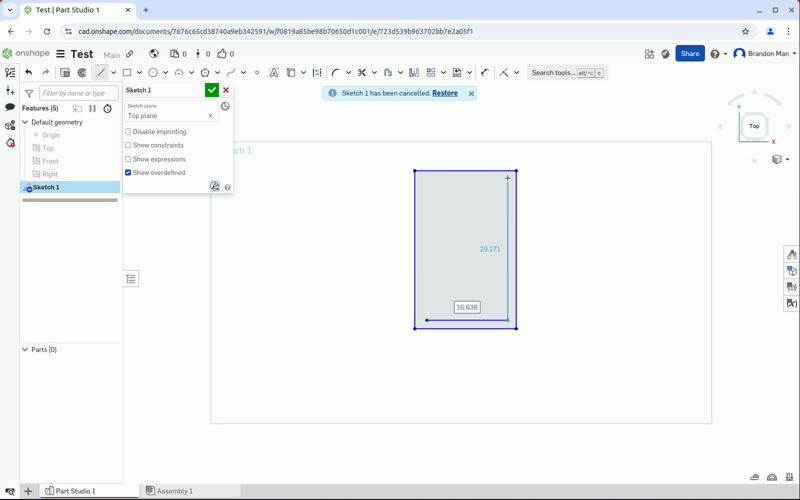
click(507, 177)
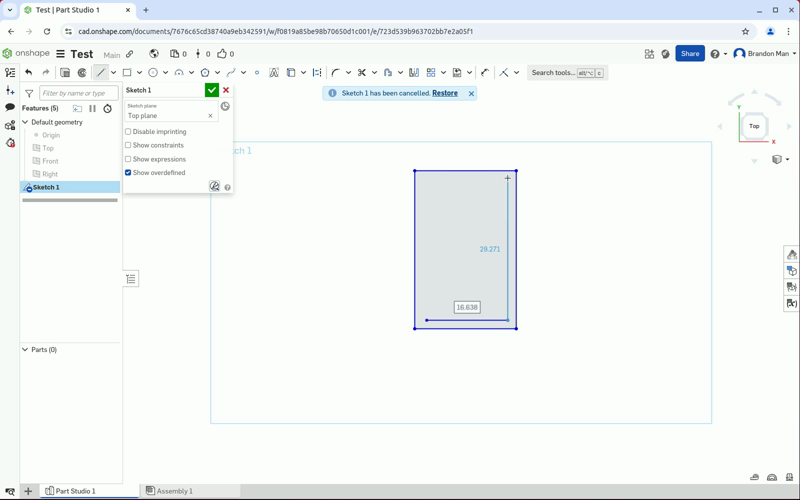
key_up(shift)
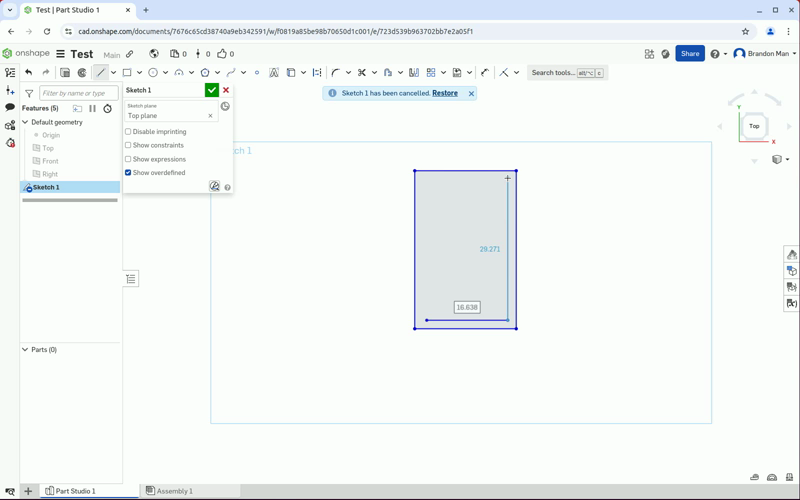
key_down(shift)
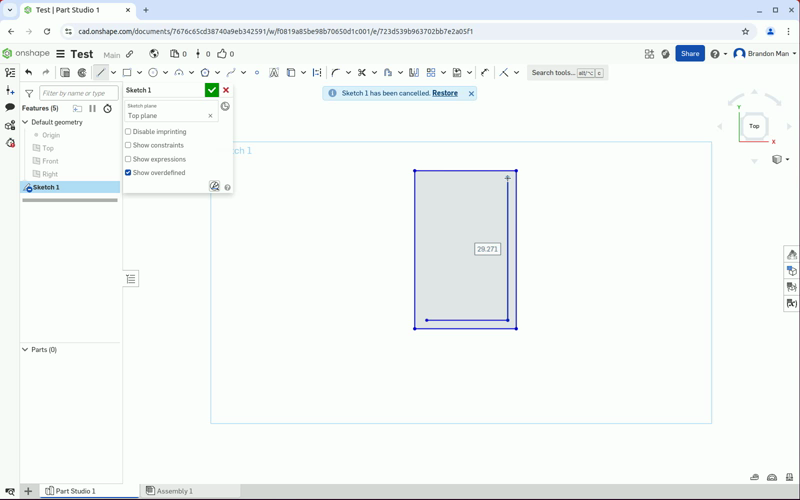
mouse_move(426, 177)
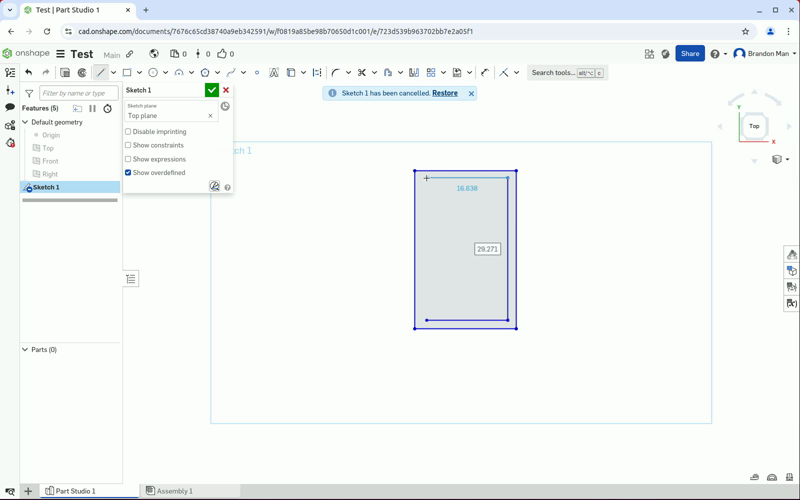
click(426, 177)
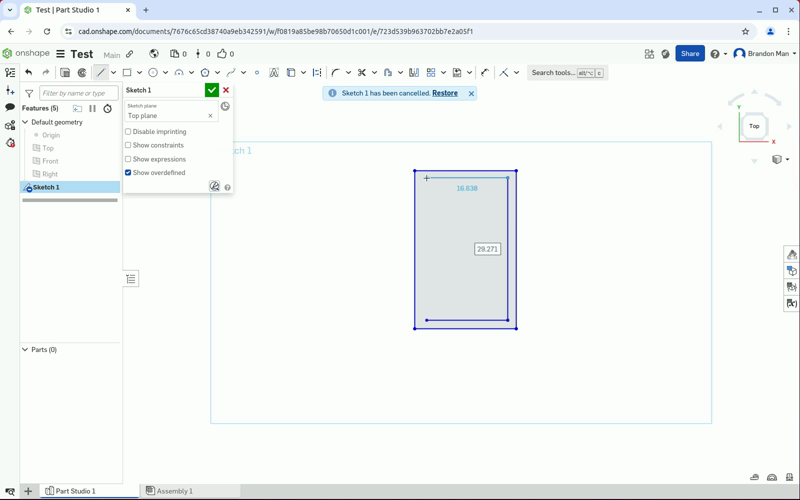
key_up(shift)
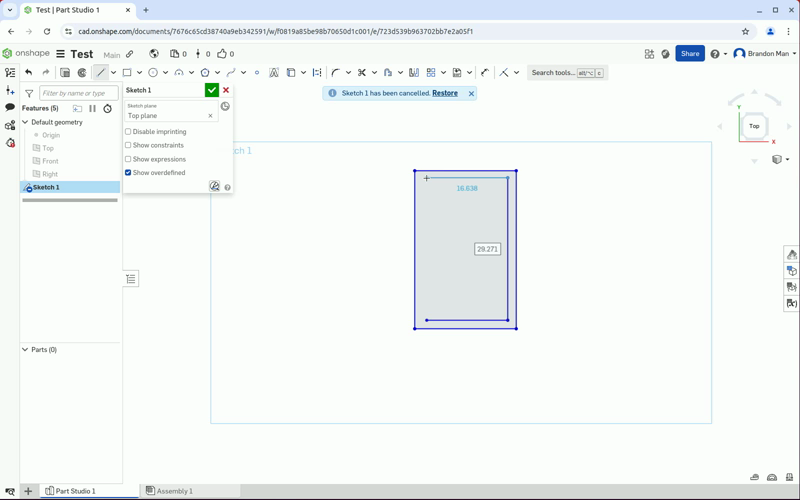
key_down(shift)
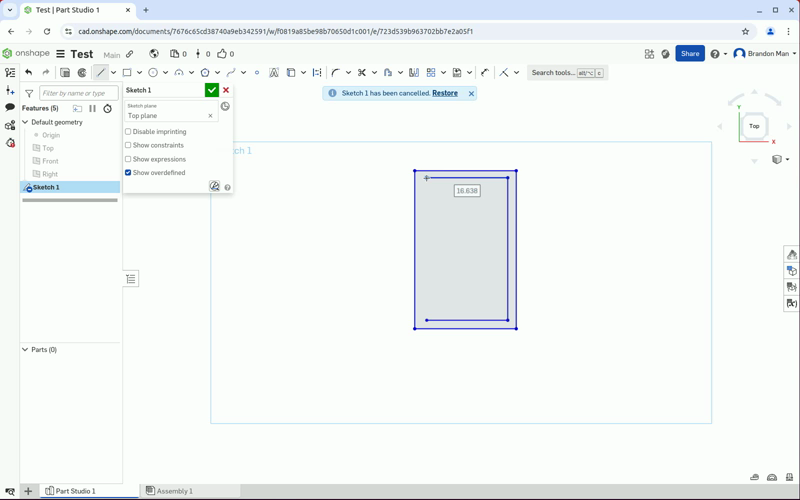
mouse_move(426, 320)
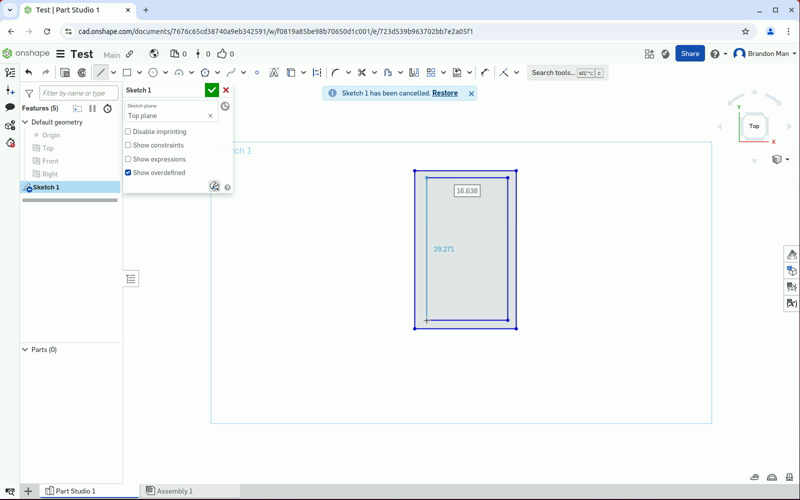
key_up(shift)
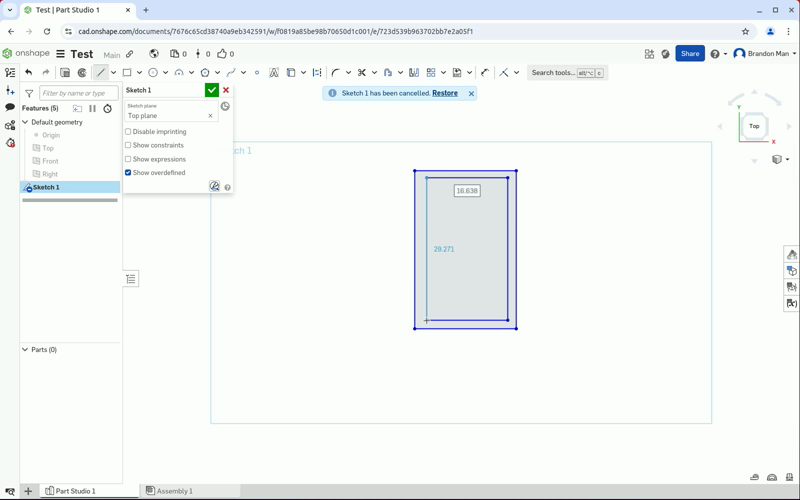
click(426, 320)
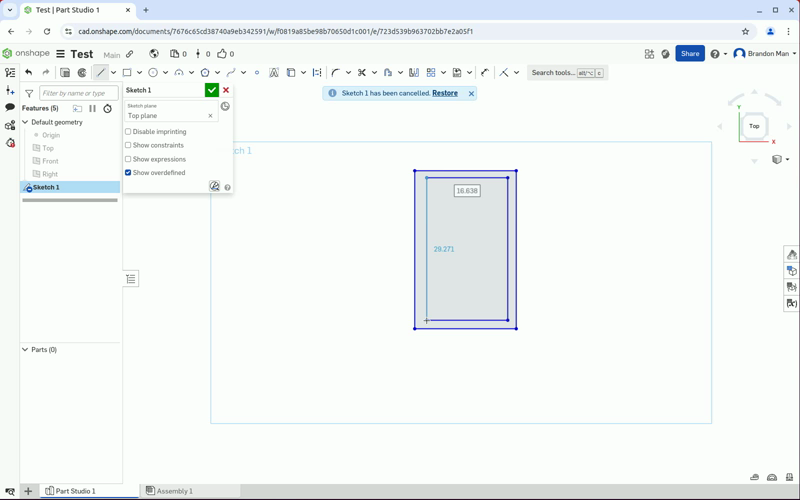
key(esc)
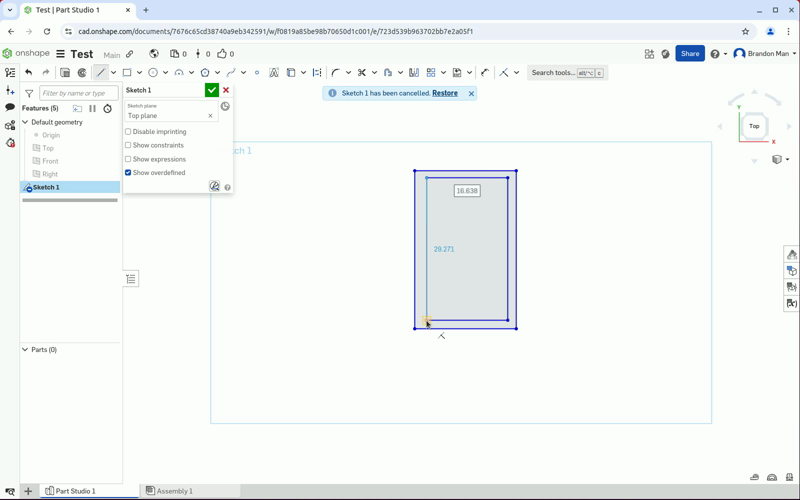
mouse_move(422, 288)
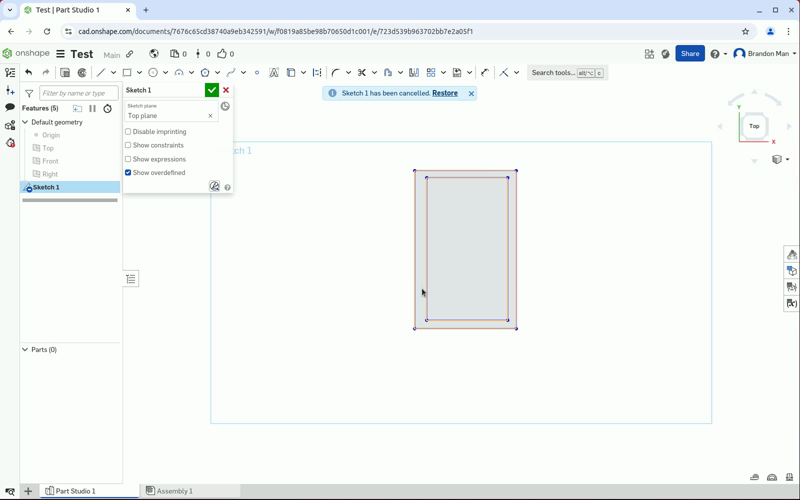
click(422, 288)
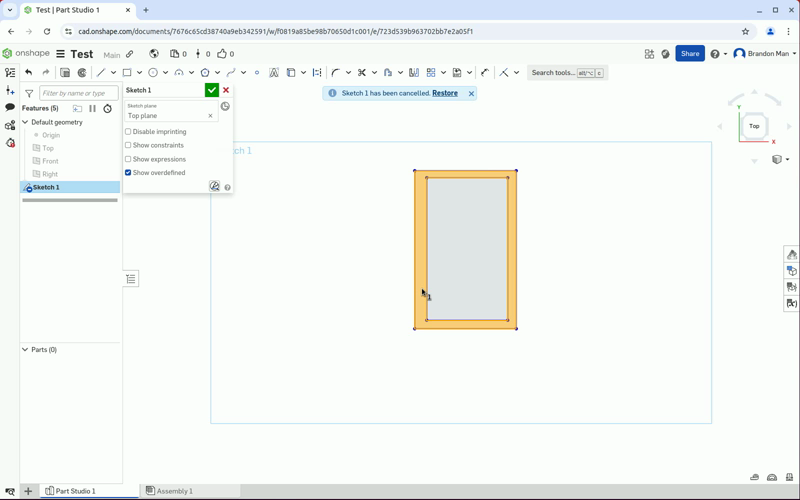
mouse_move(73, 352)
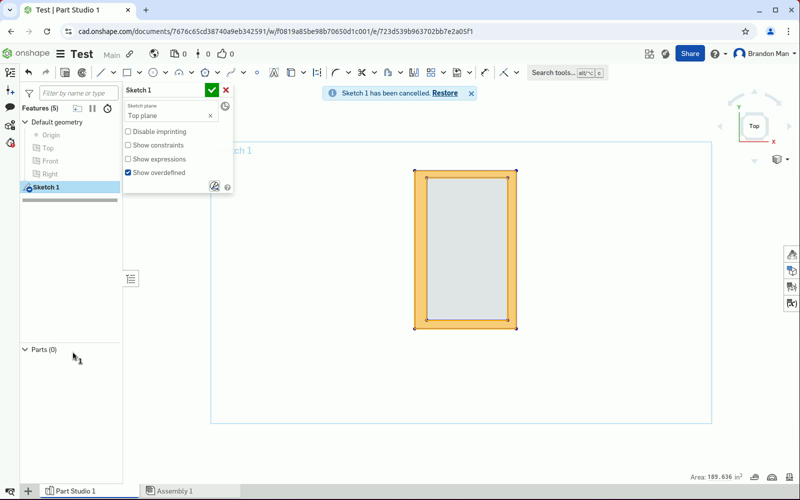
key(shift+y)
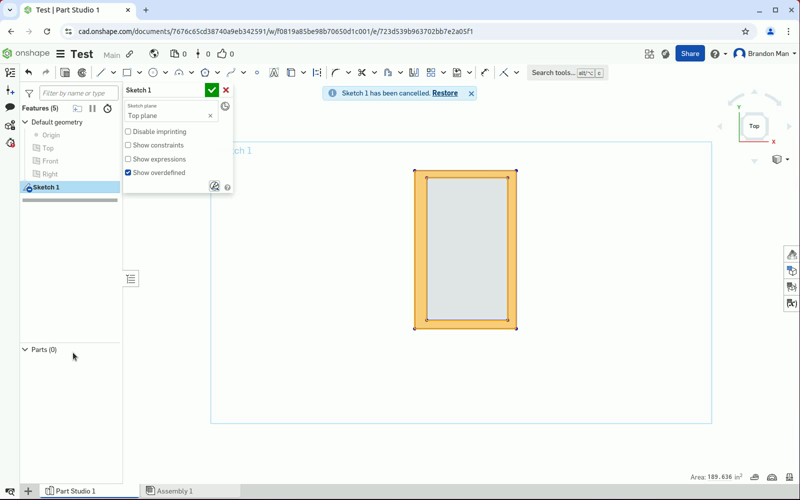
key(shift+e)
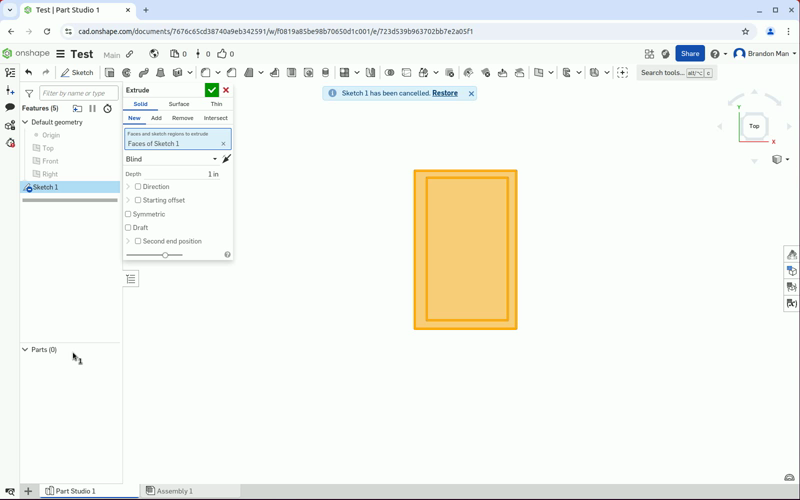
mouse_move(143, 106)
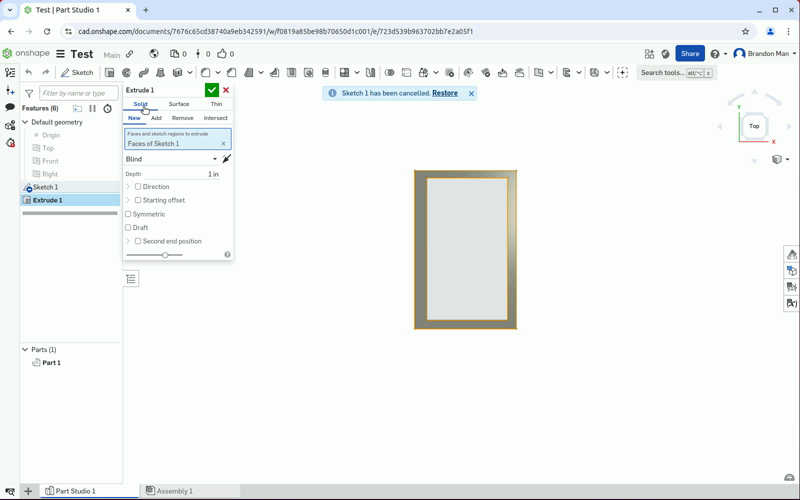
click(143, 106)
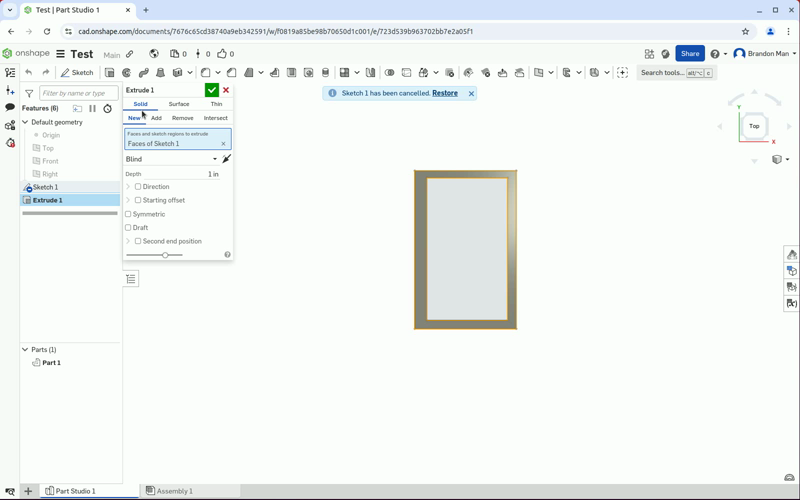
mouse_move(137, 120)
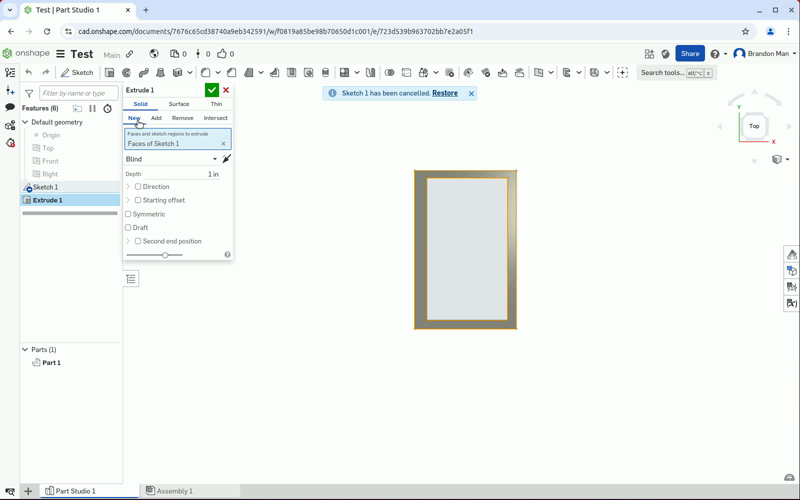
click(137, 120)
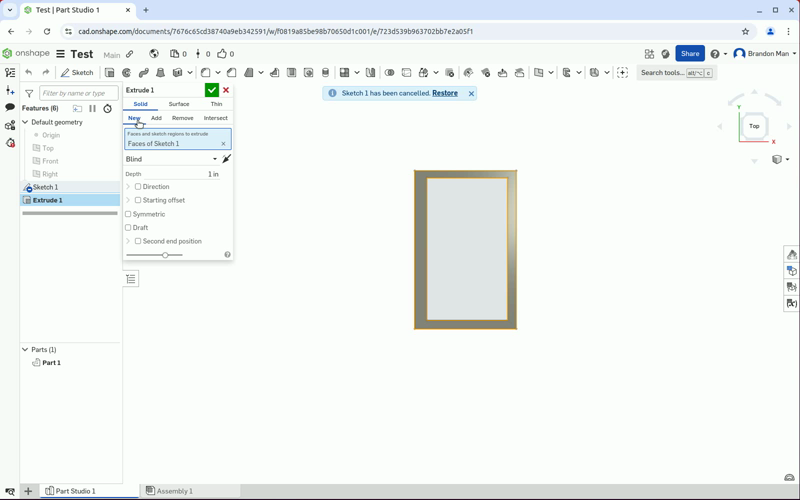
key(tab, 4)
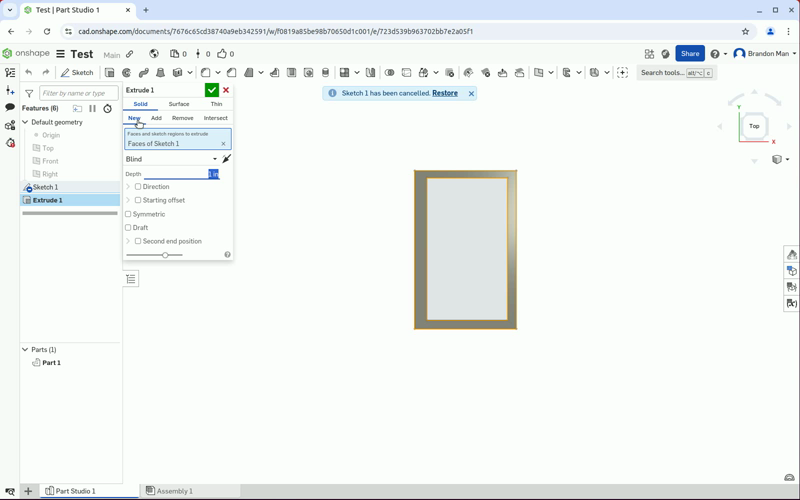
text(13.239)
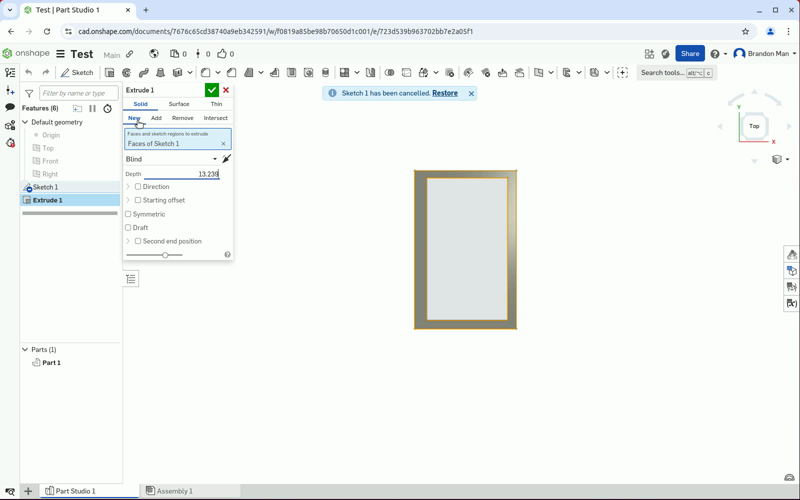
key(enter)
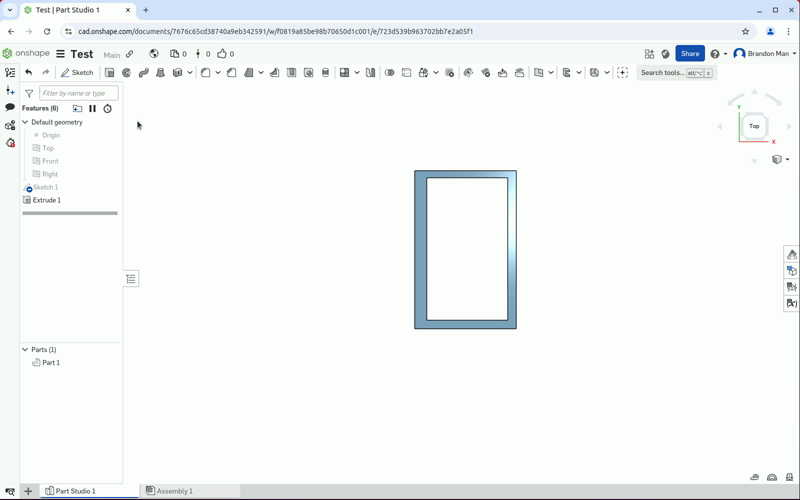
key(shift+h)
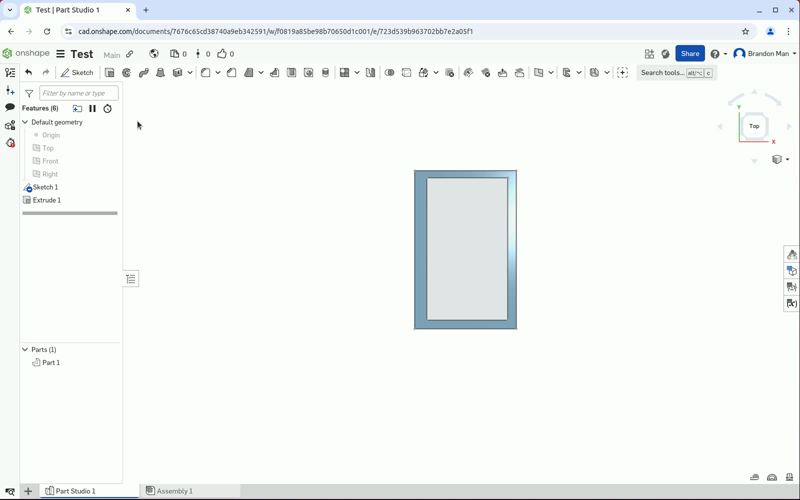
key(shift+h)
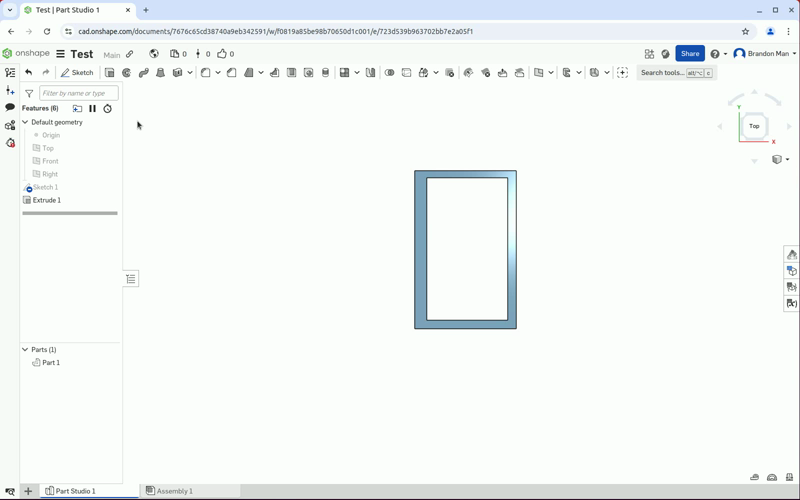
mouse_move(73, 189)
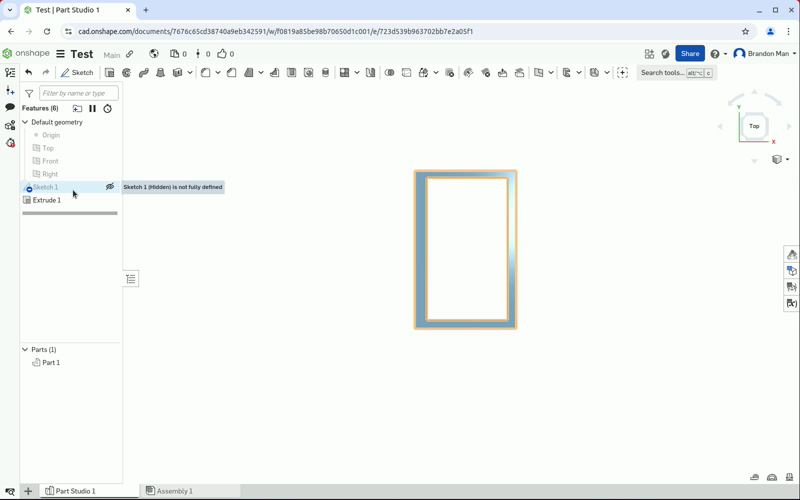
click(73, 189)
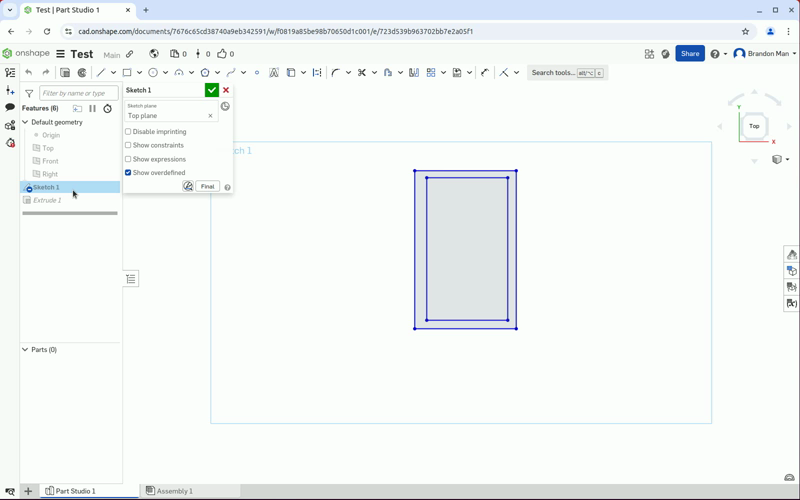
mouse_move(229, 92)
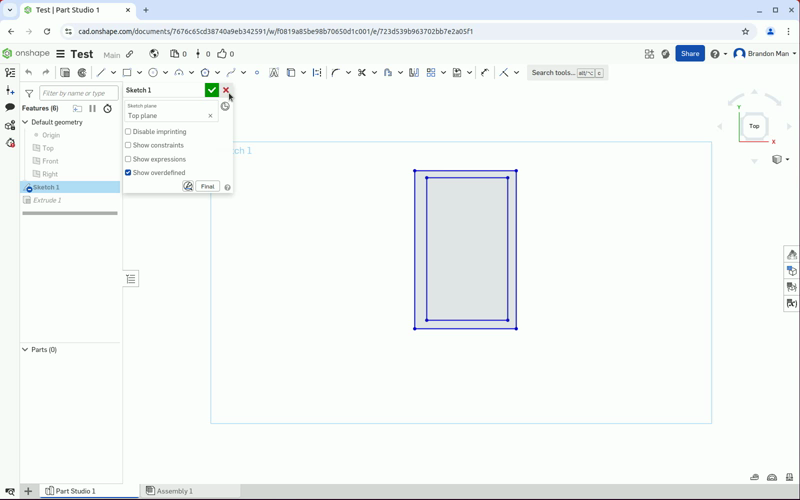
click(229, 92)
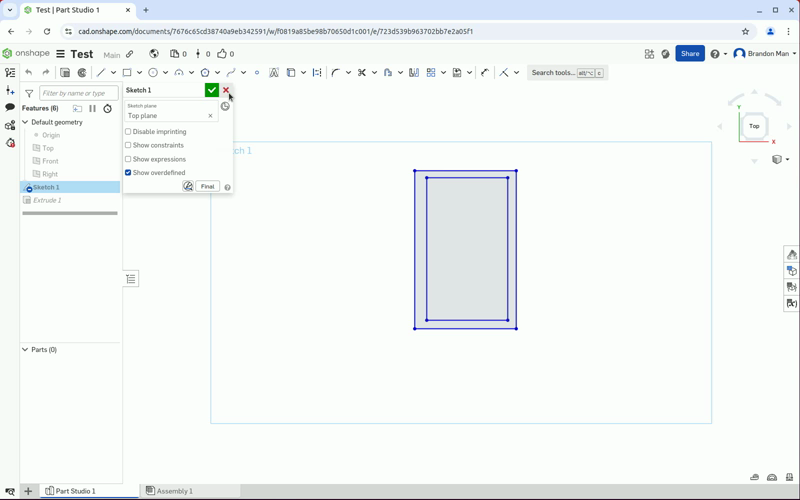
key(shift+s)
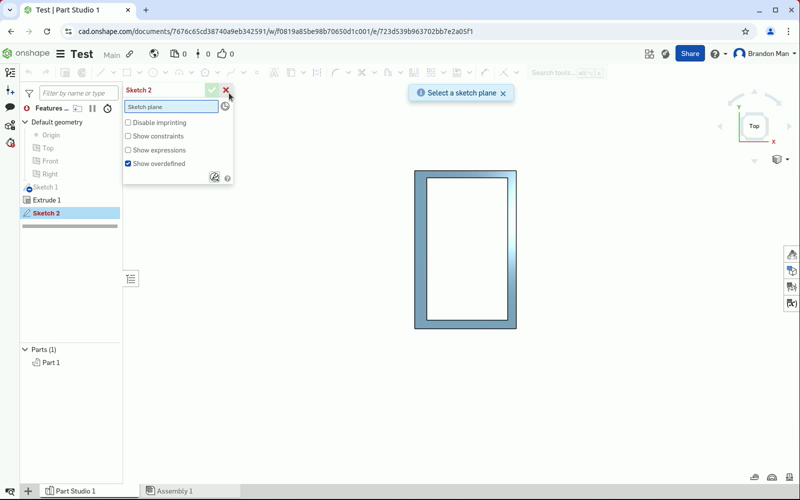
mouse_move(73, 150)
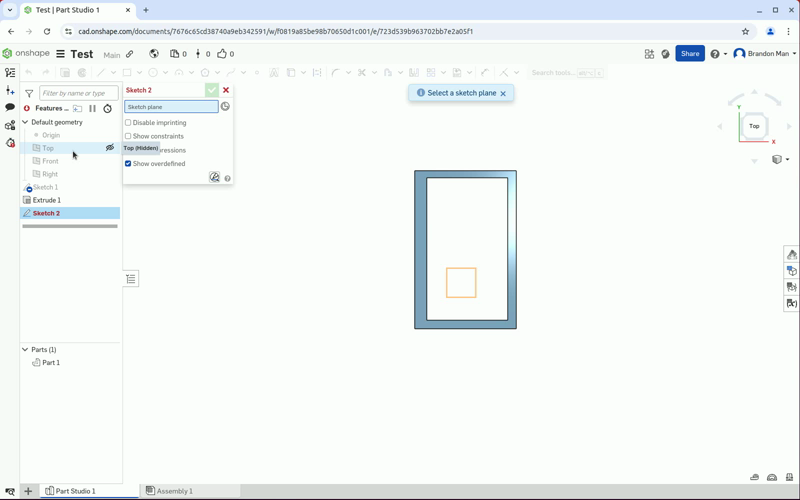
click(73, 150)
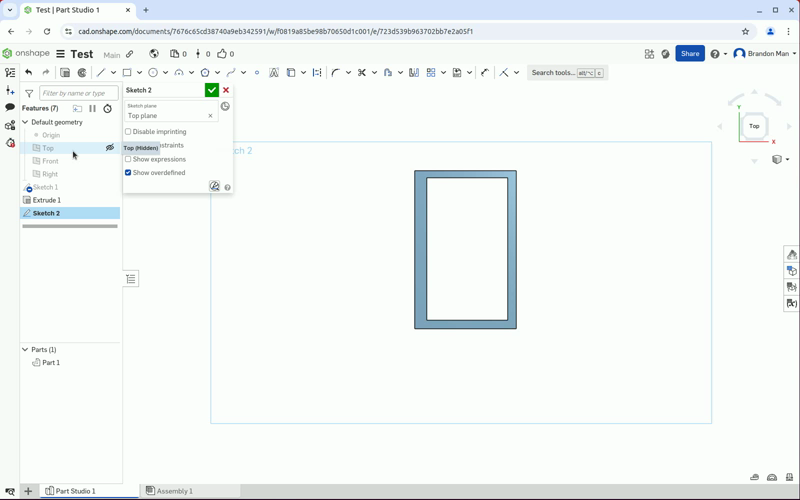
mouse_move(73, 352)
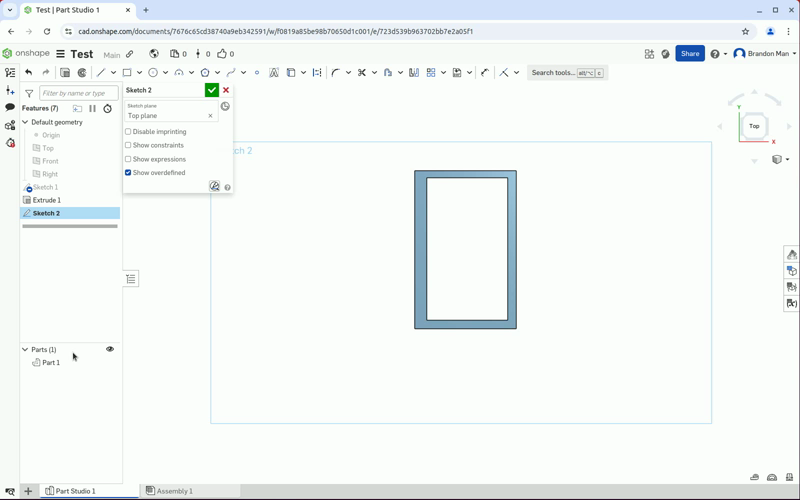
key(y)
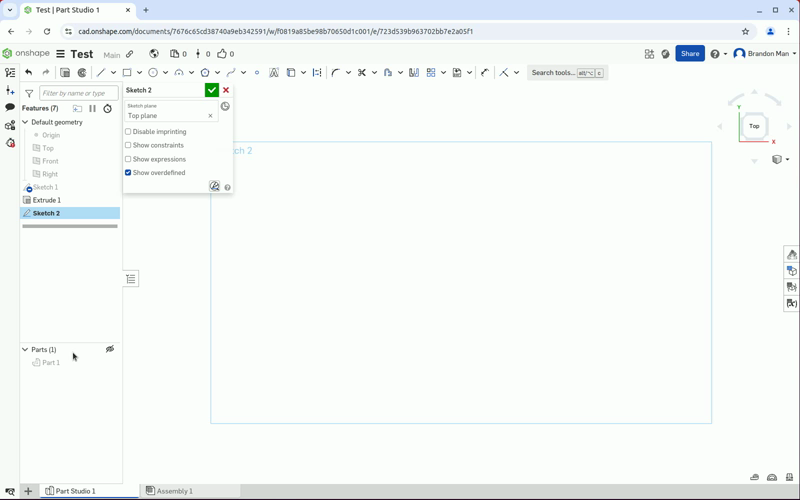
key(l)
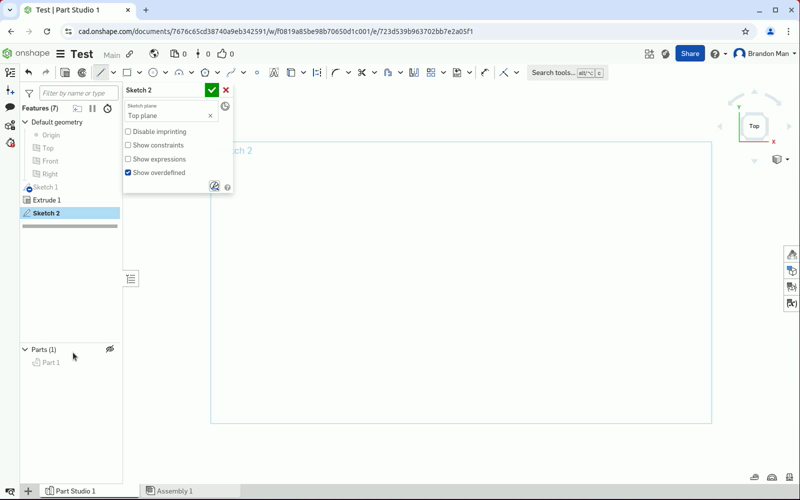
key_down(shift)
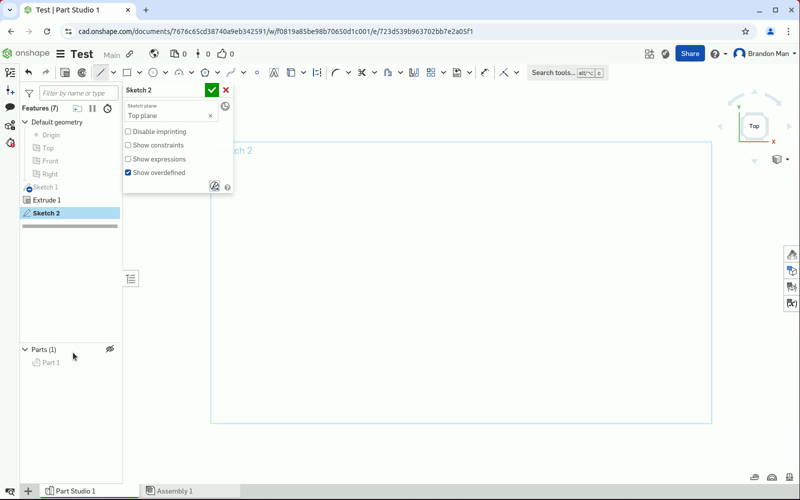
mouse_move(427, 321)
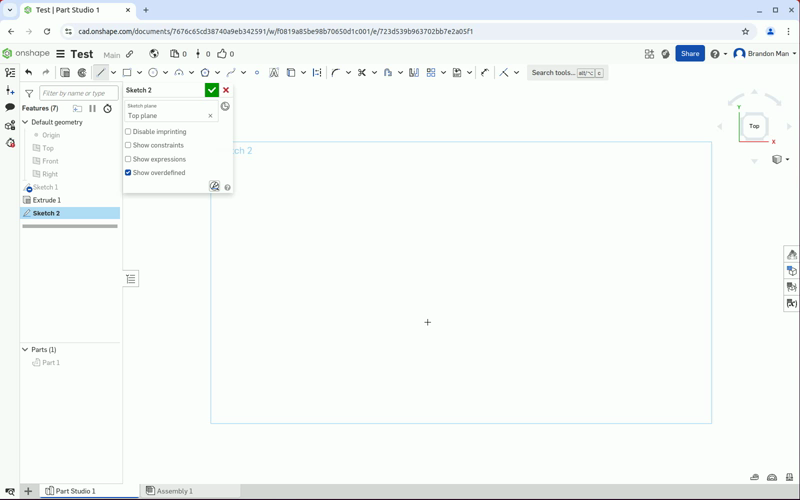
click(427, 321)
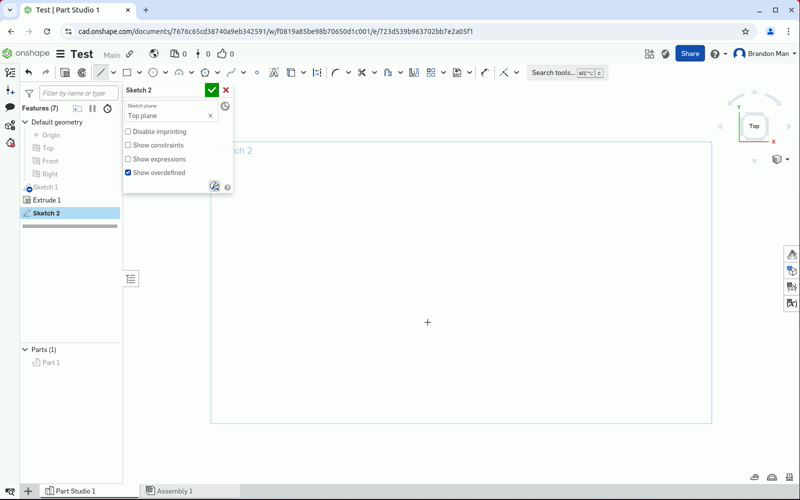
key_up(shift)
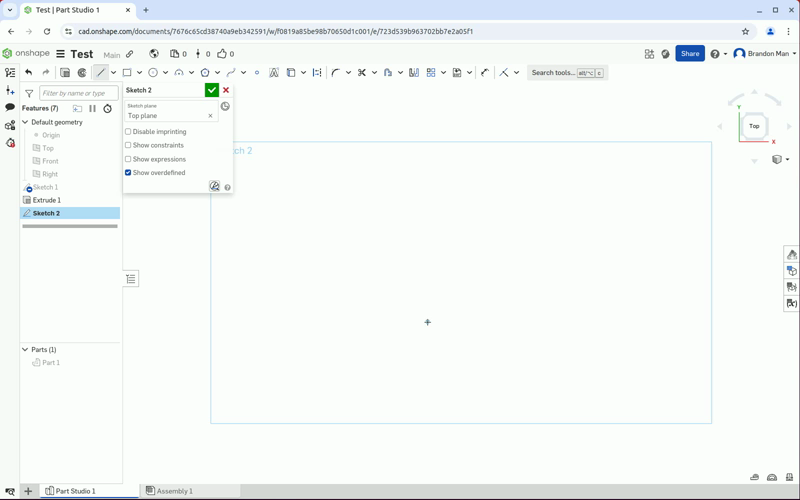
key_down(shift)
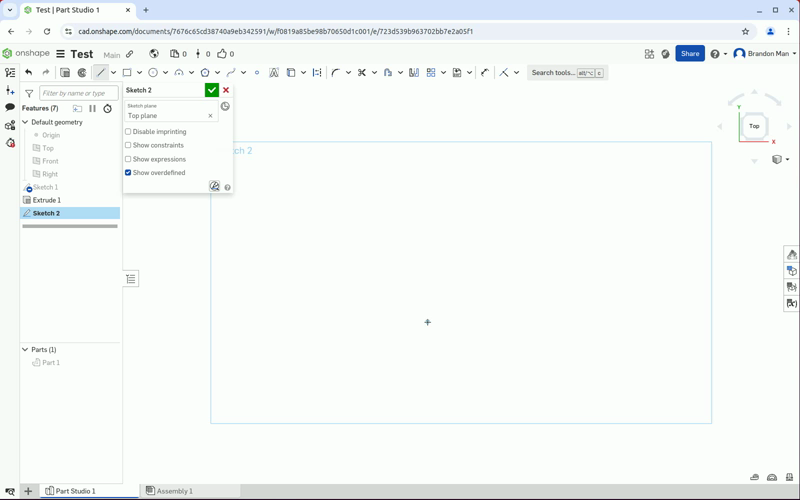
mouse_move(508, 321)
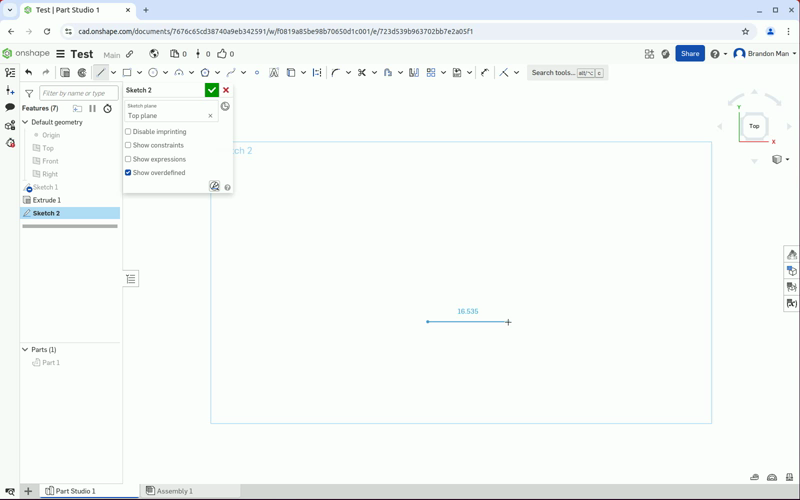
click(508, 321)
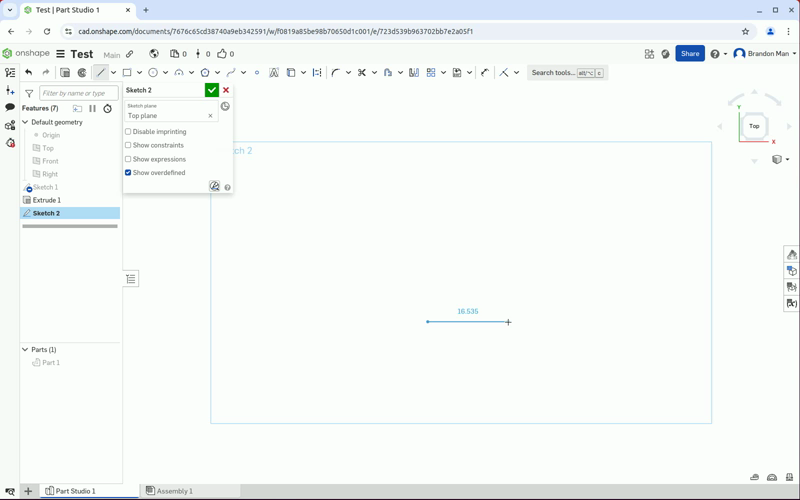
key_up(shift)
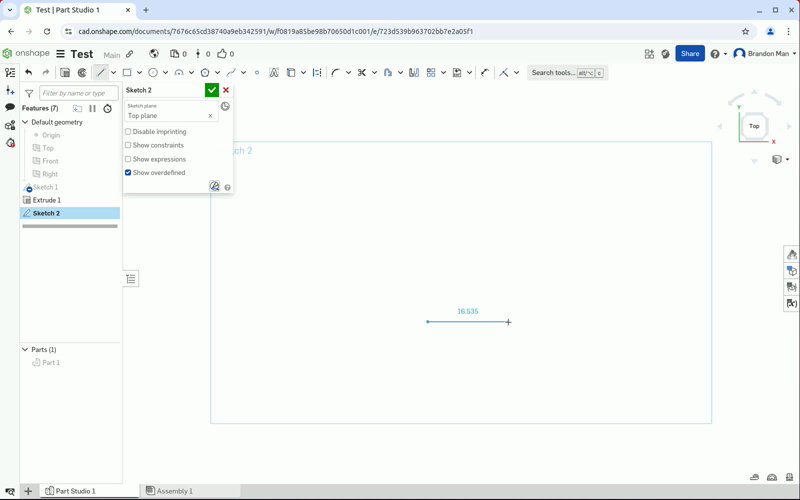
key_down(shift)
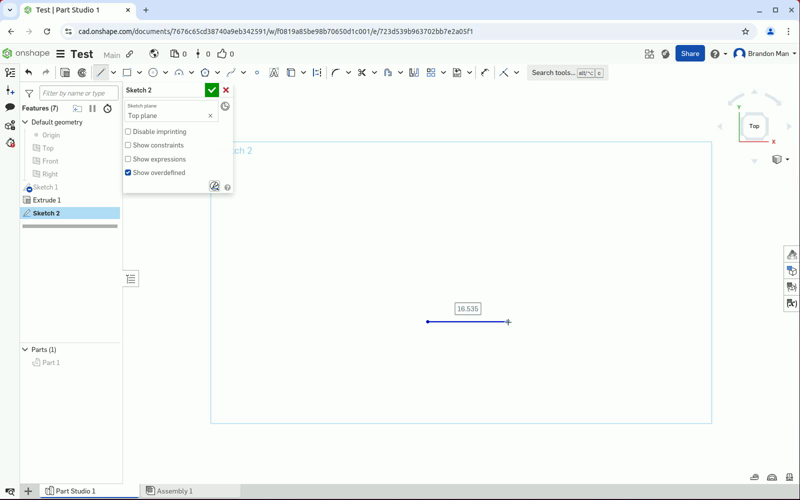
mouse_move(508, 177)
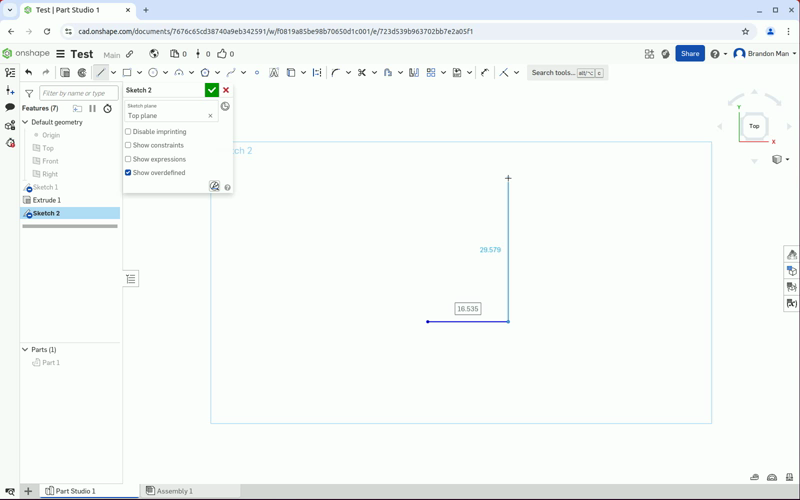
click(508, 177)
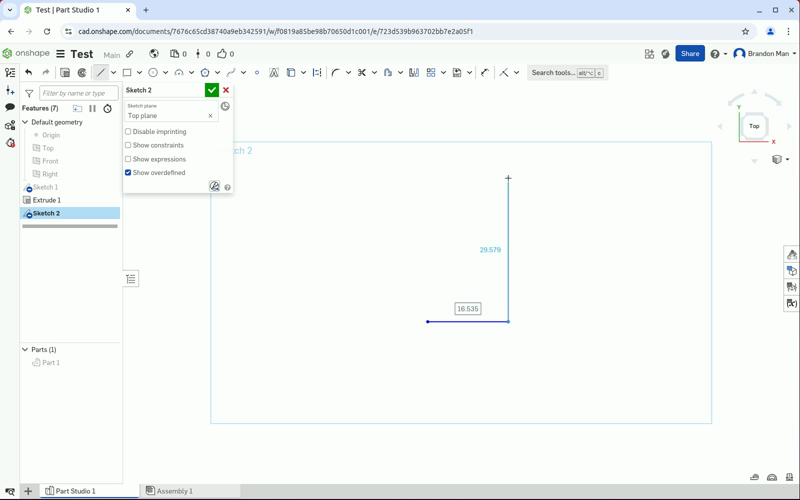
key_up(shift)
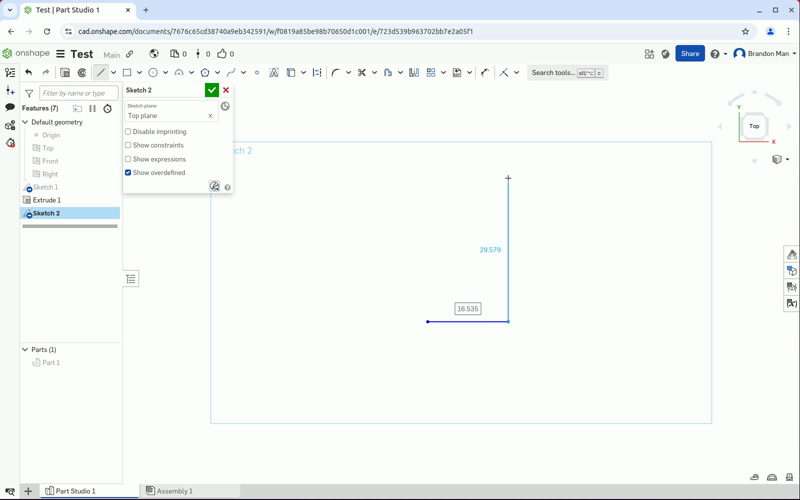
key_down(shift)
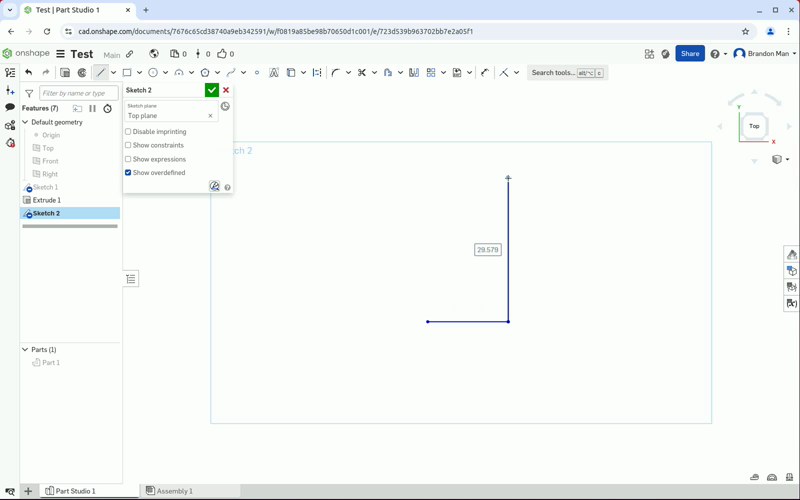
mouse_move(427, 177)
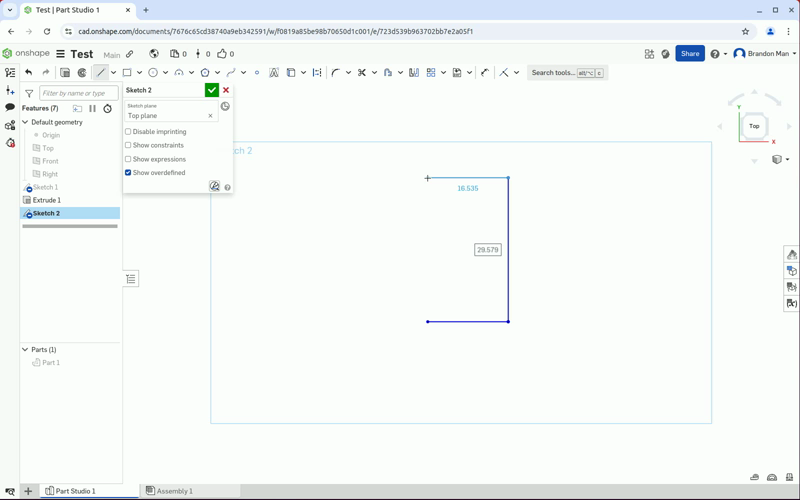
click(427, 177)
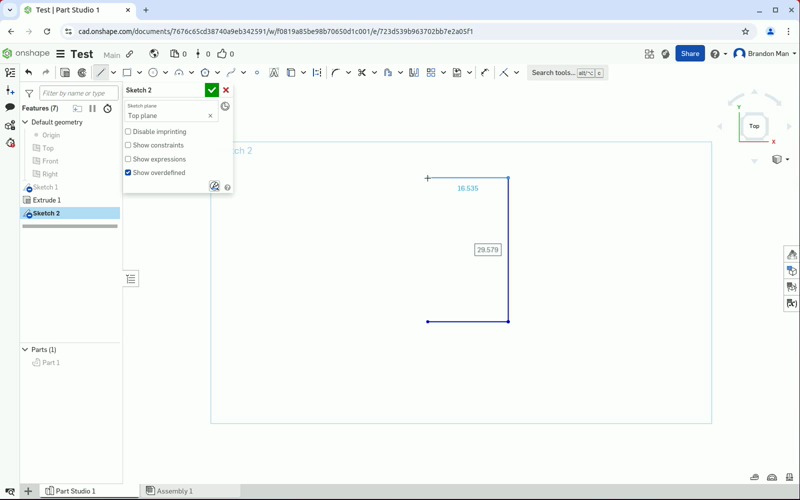
key_up(shift)
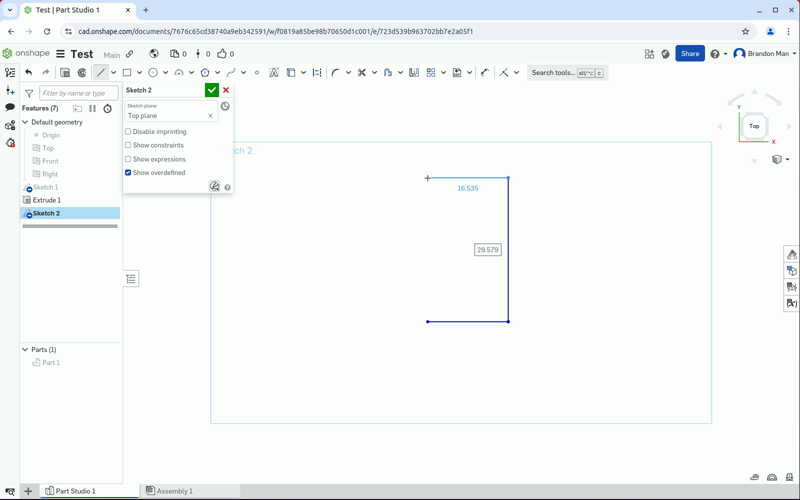
key_down(shift)
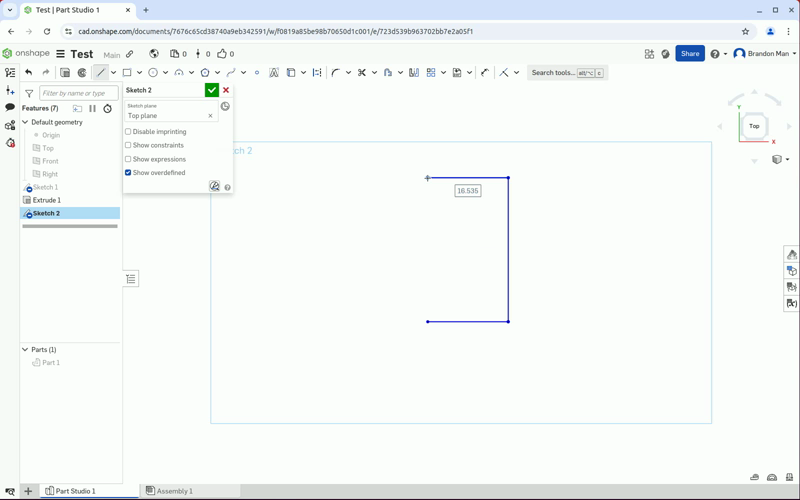
mouse_move(427, 321)
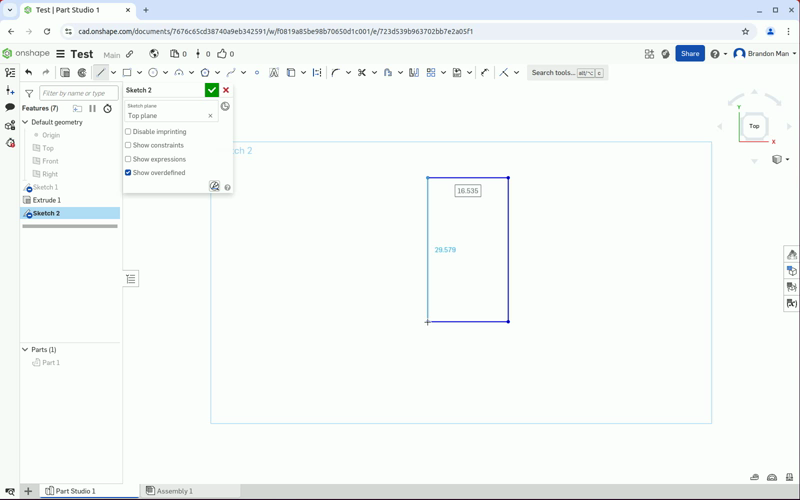
key_up(shift)
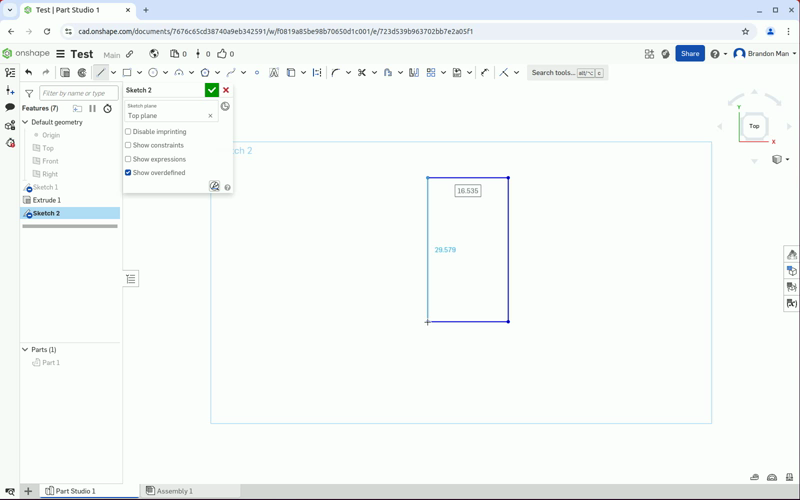
click(427, 321)
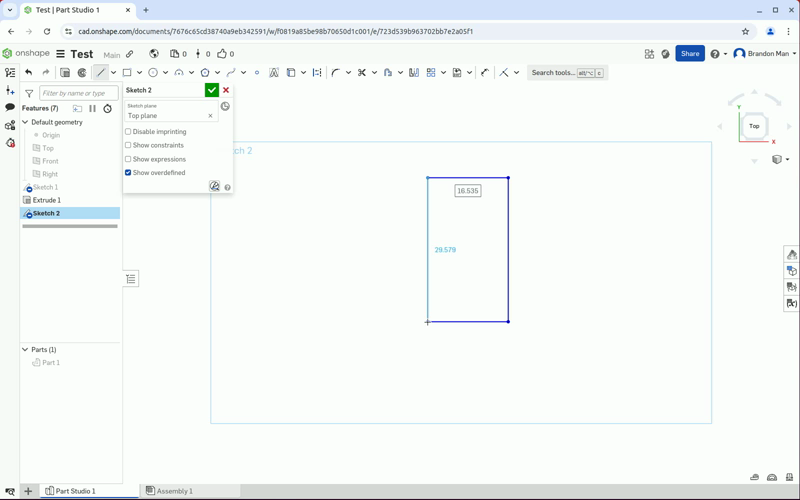
key(esc)
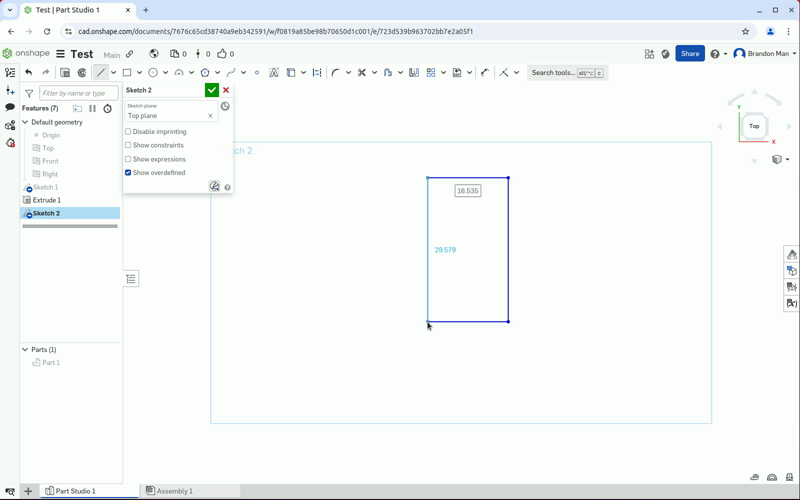
mouse_move(448, 242)
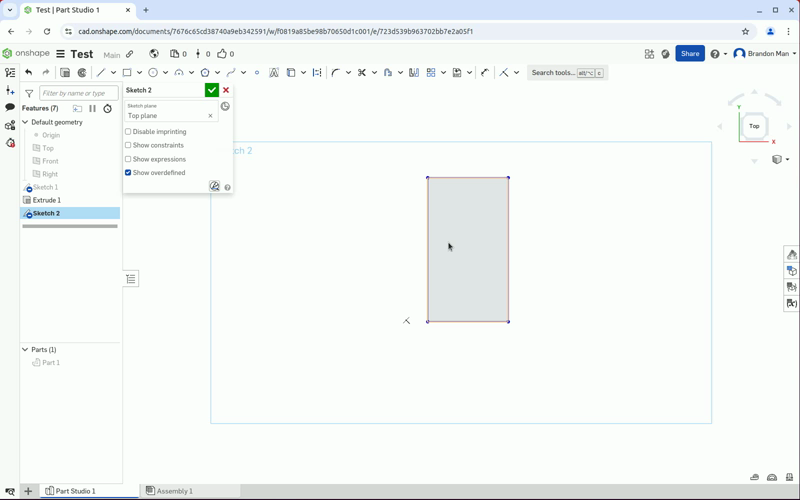
click(448, 242)
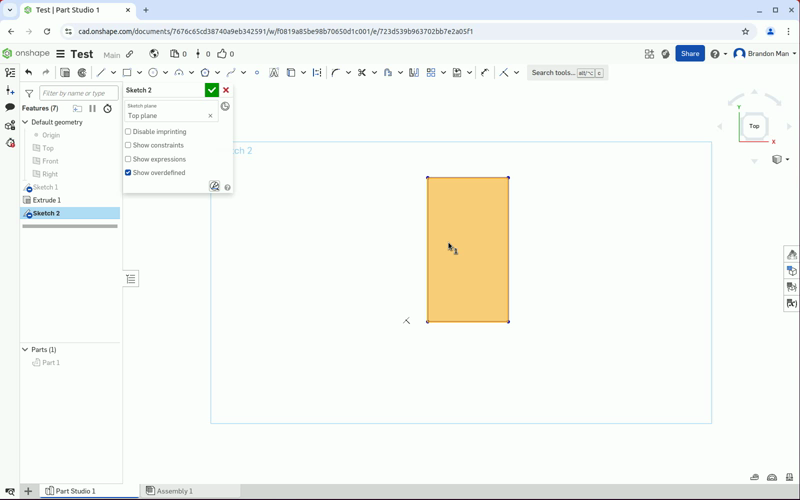
mouse_move(73, 352)
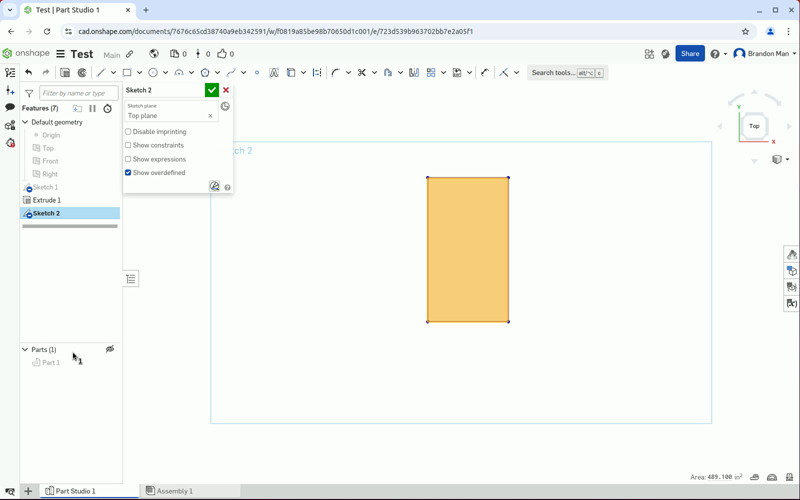
key(shift+y)
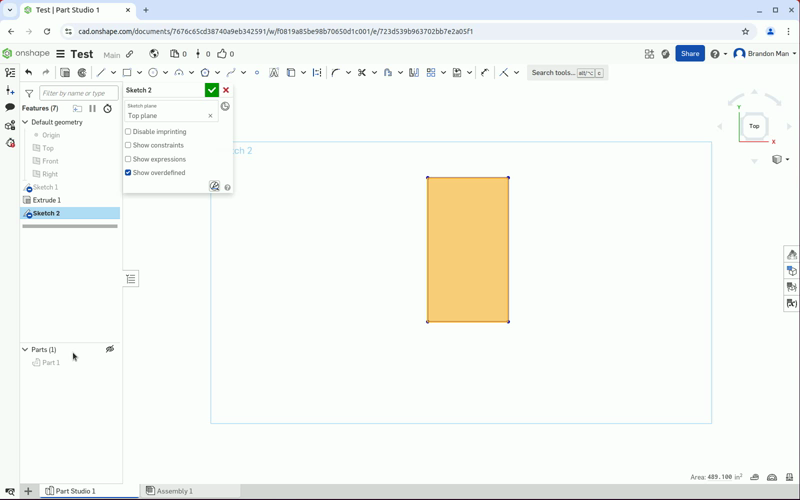
key(shift+e)
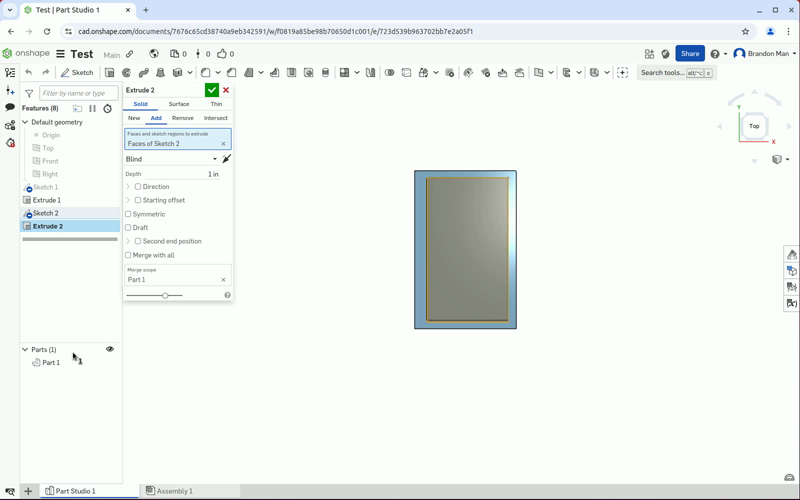
mouse_move(143, 106)
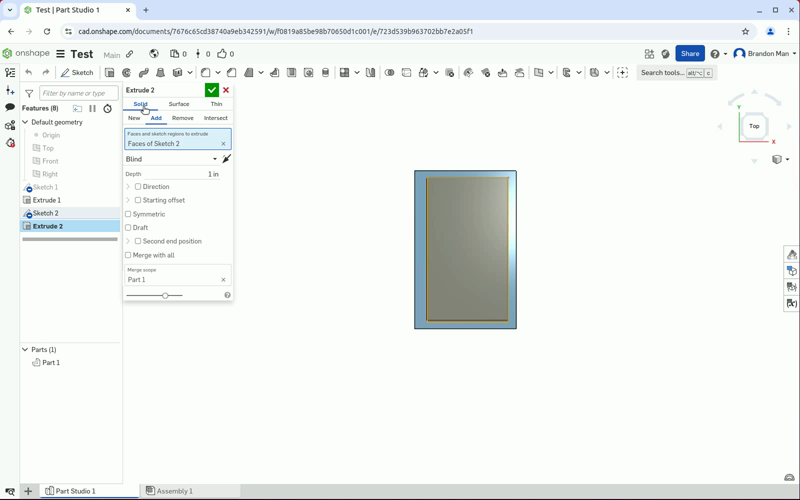
click(143, 106)
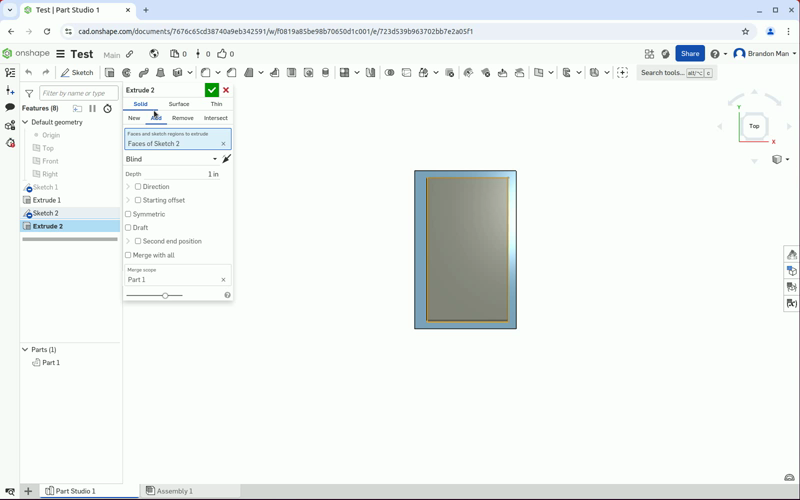
mouse_move(186, 120)
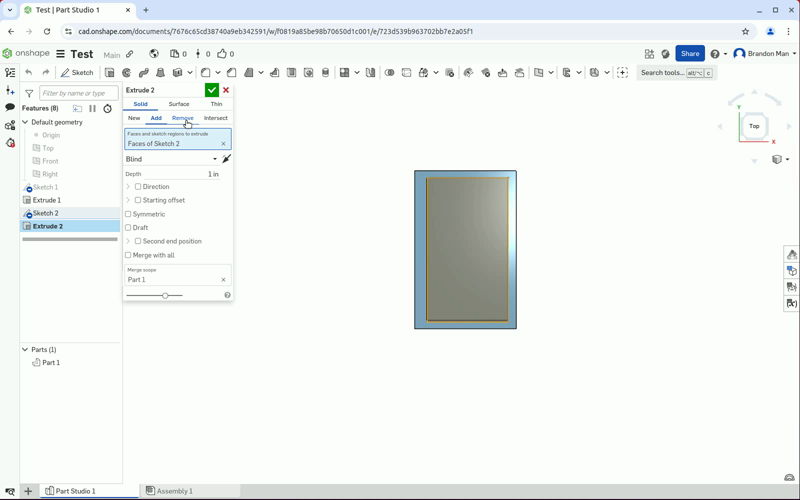
click(186, 120)
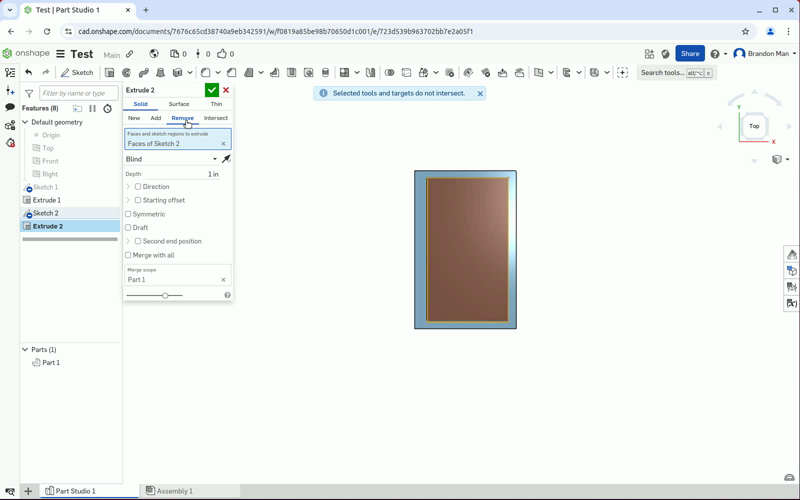
key(tab, 4)
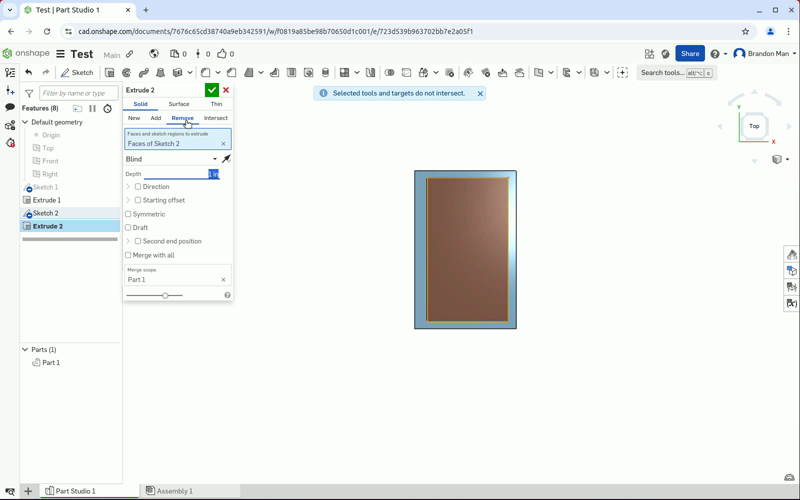
text(0.241)
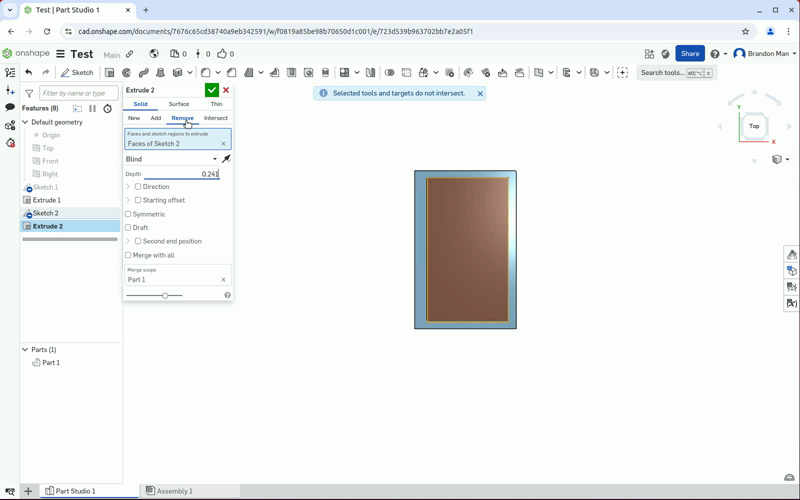
key(tab, 6)
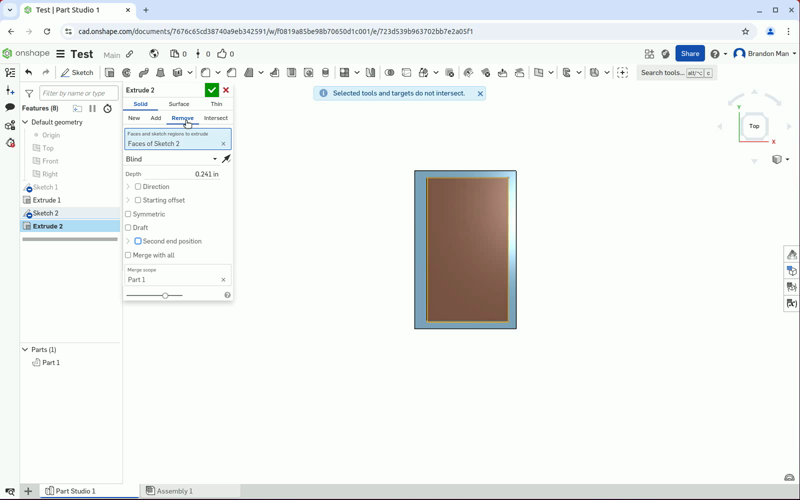
key(space)
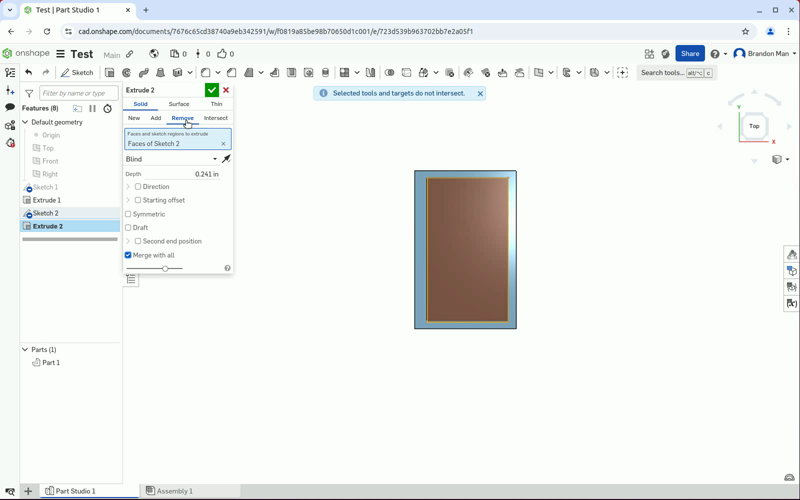
key(enter)
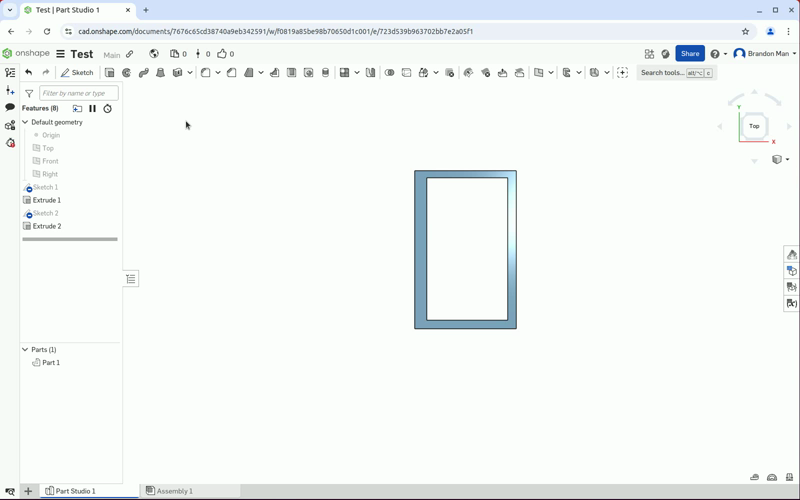
key(shift+h)
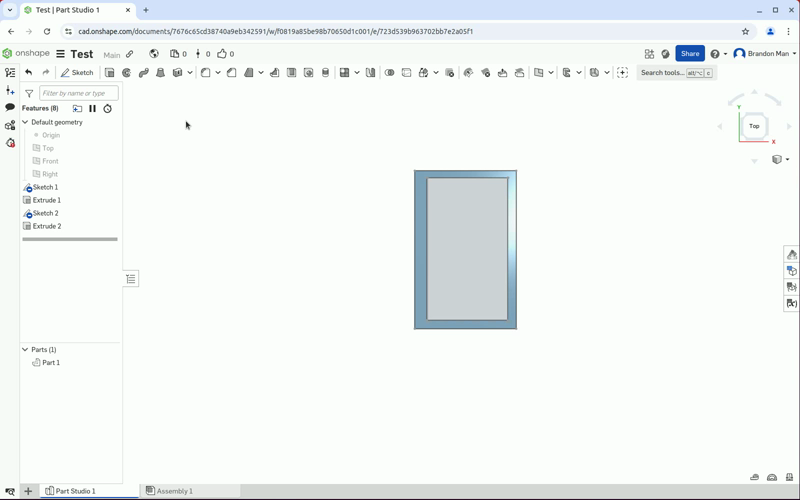
key(shift+h)
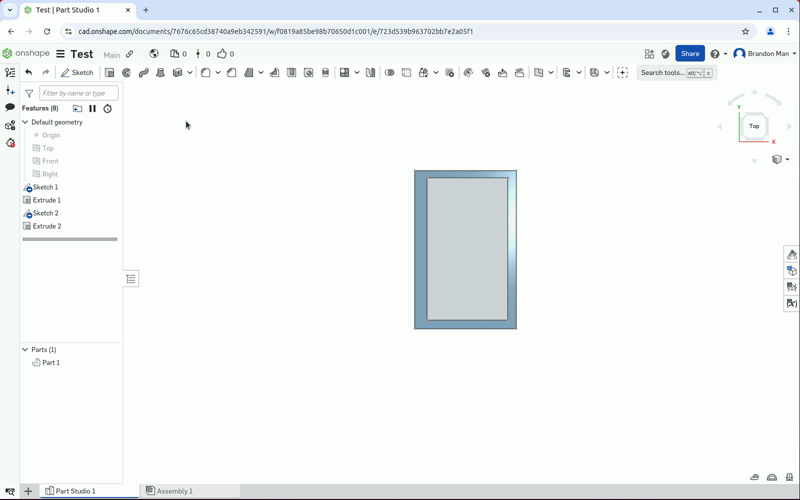
key(shift+7)
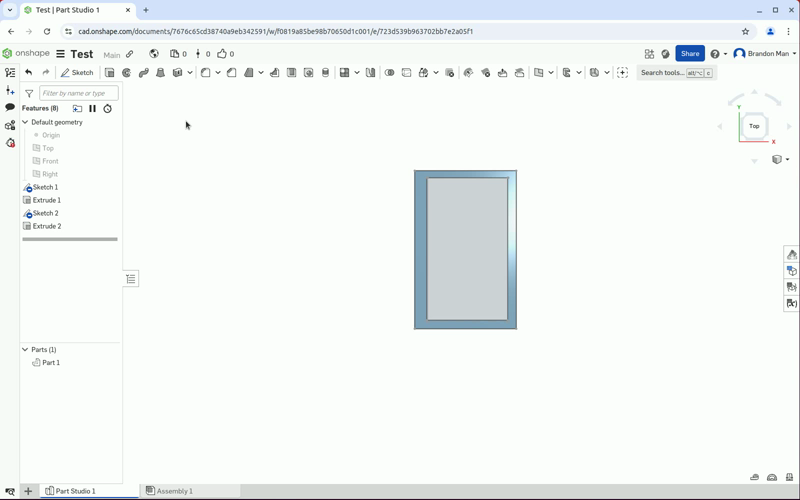
key(up, 3)
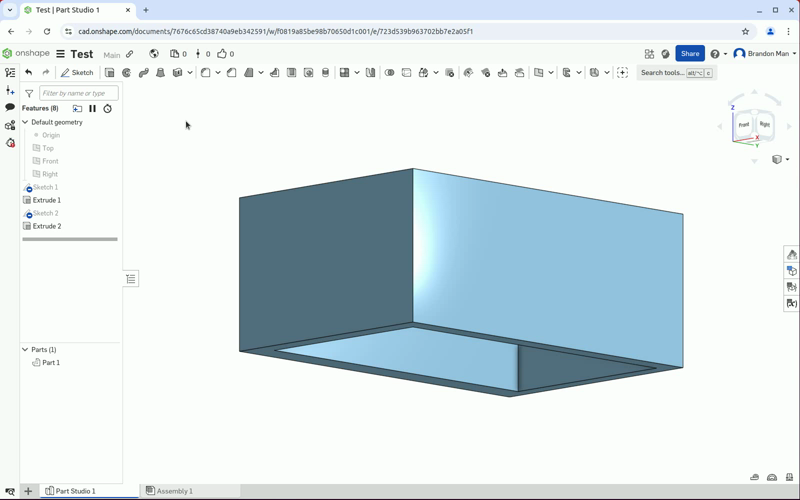
key(left, 3)
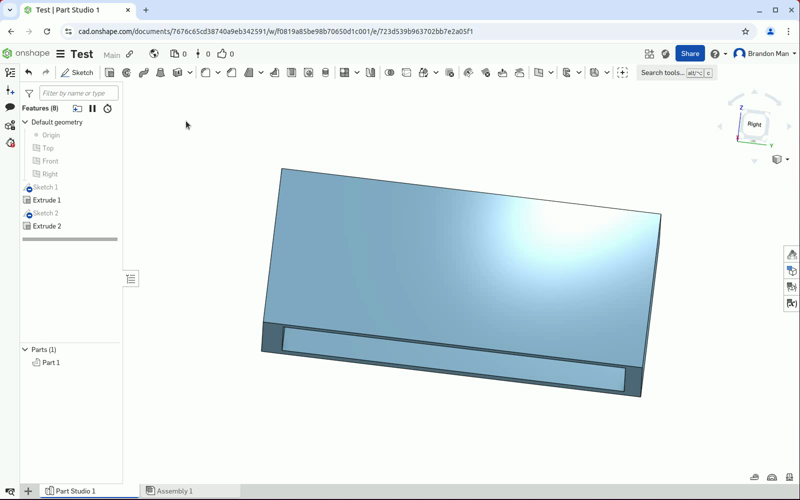
key(right, 3)
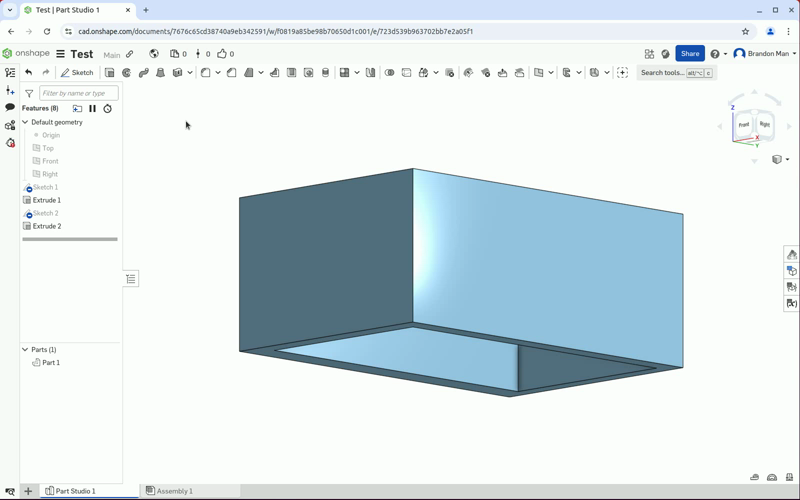
key(down, 3)
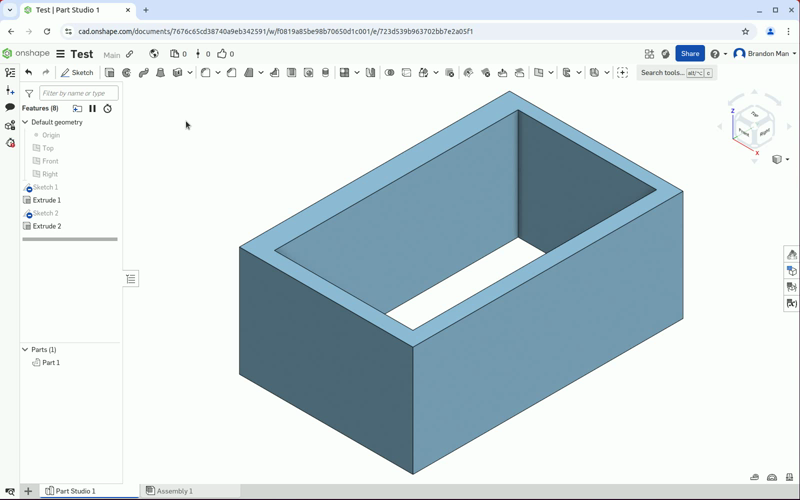
mouse_move(73, 189)
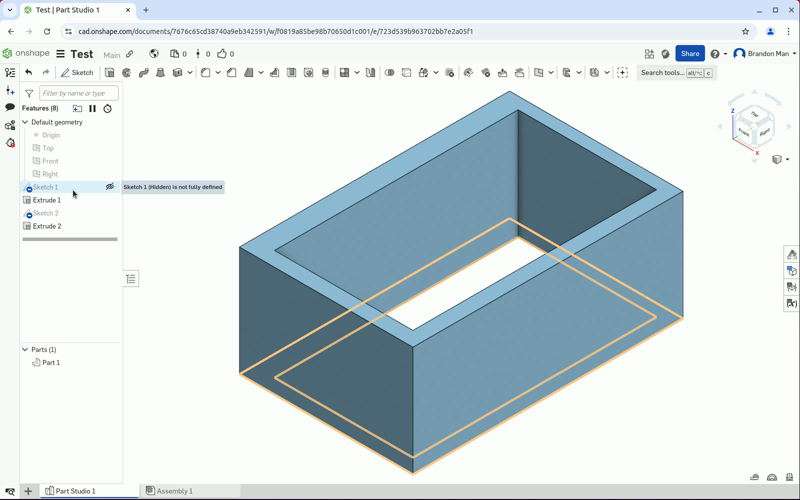
click(73, 189)